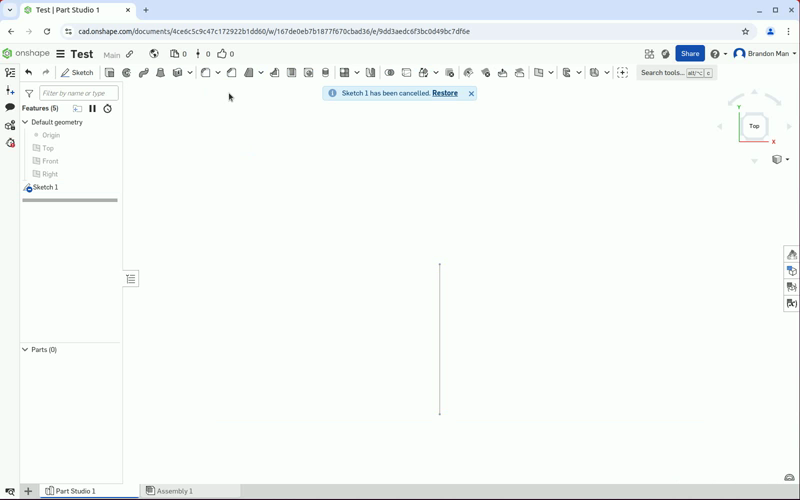
key(shift+h)
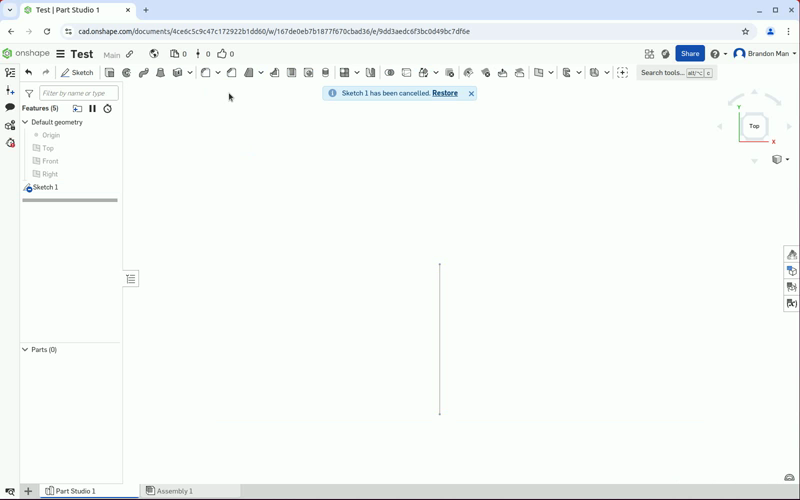
key(shift+s)
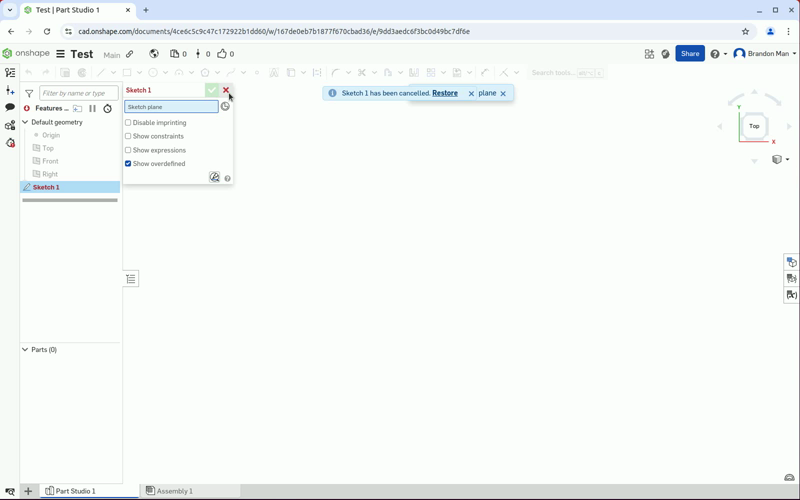
mouse_move(73, 150)
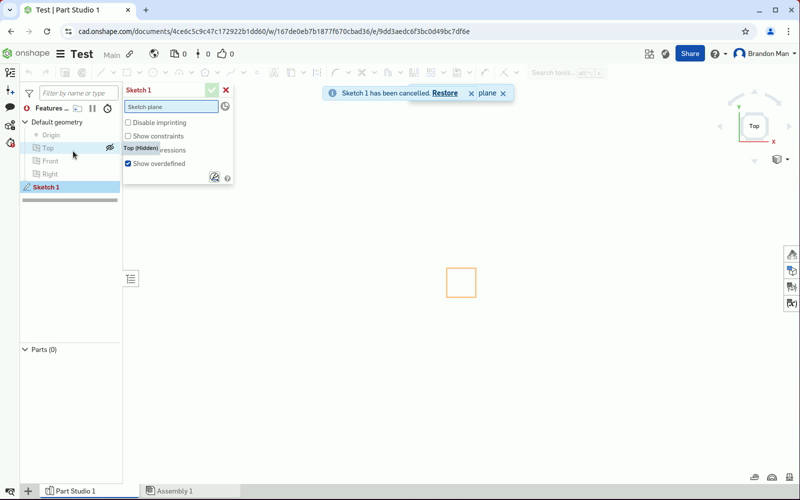
click(73, 150)
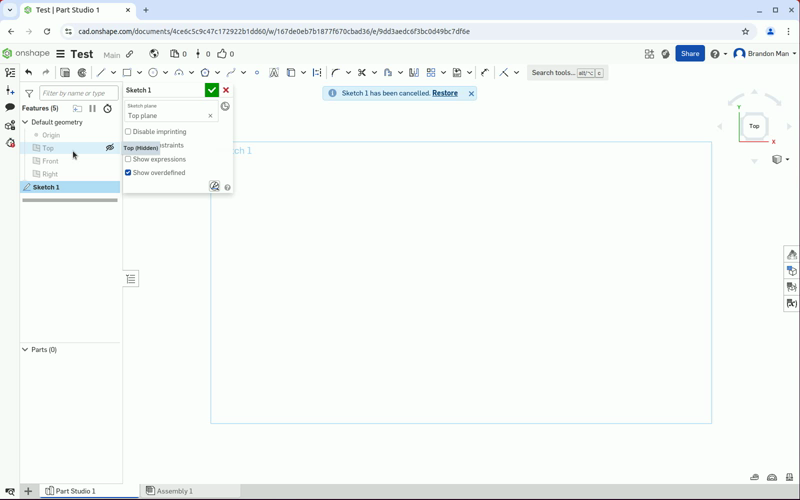
mouse_move(73, 352)
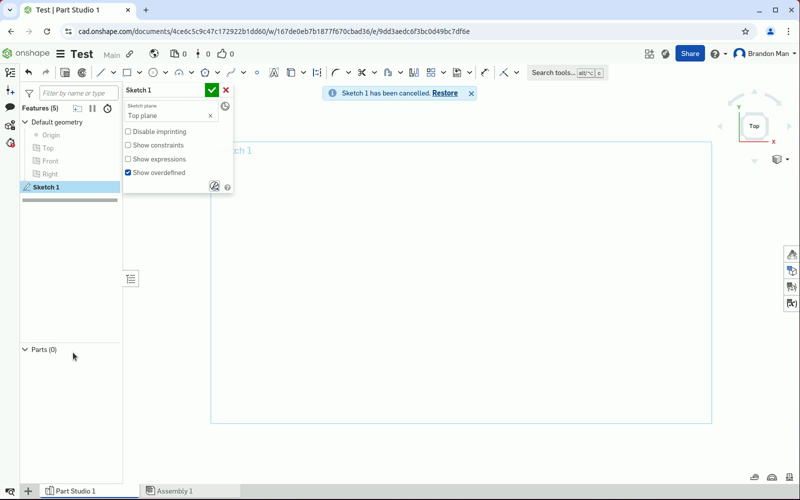
key(y)
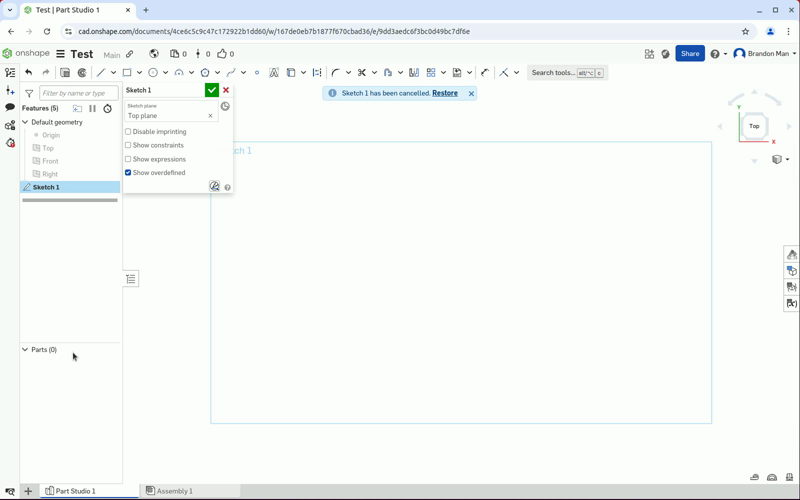
key(l)
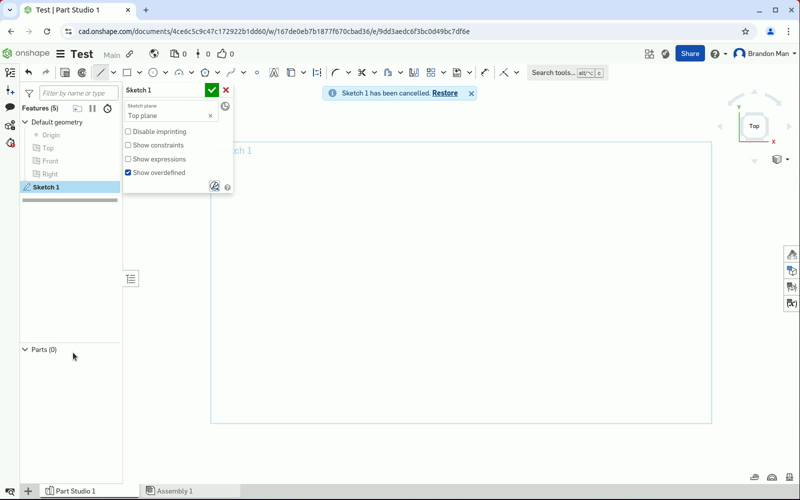
key_down(shift)
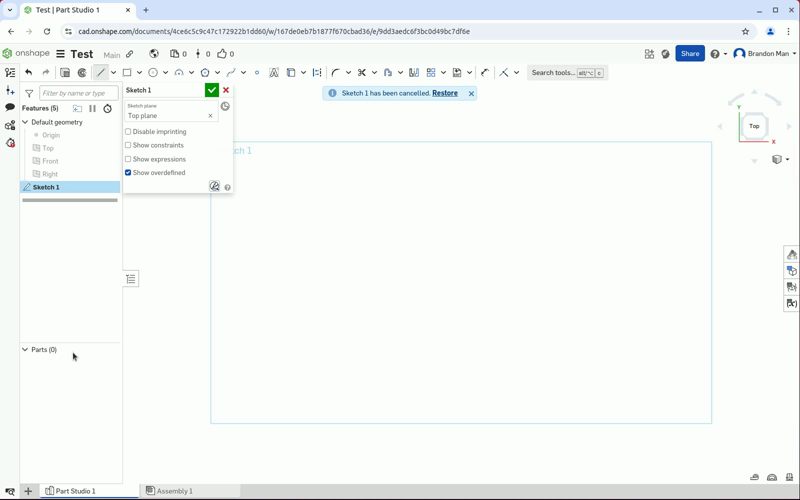
mouse_move(460, 282)
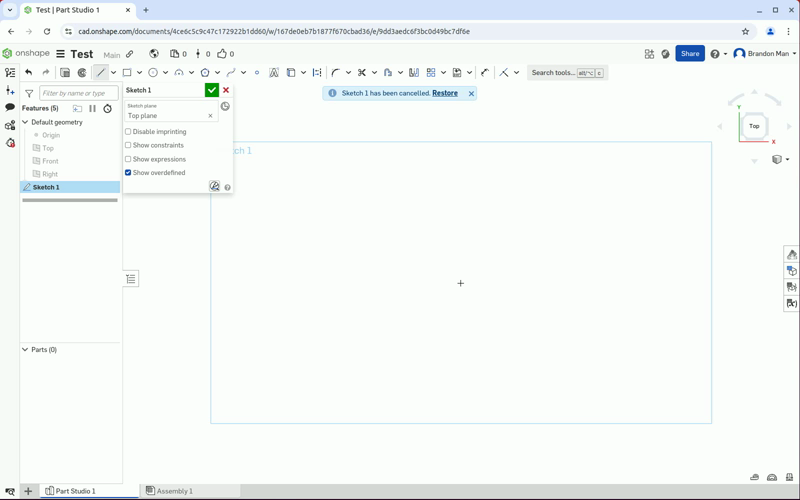
click(460, 282)
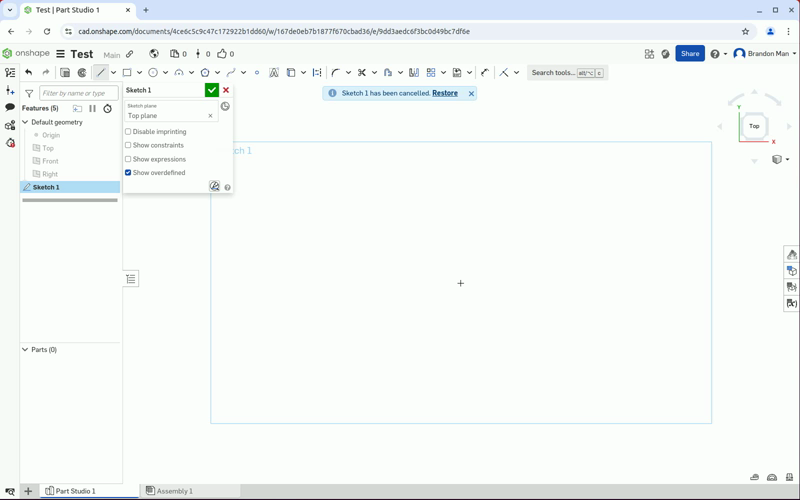
key_up(shift)
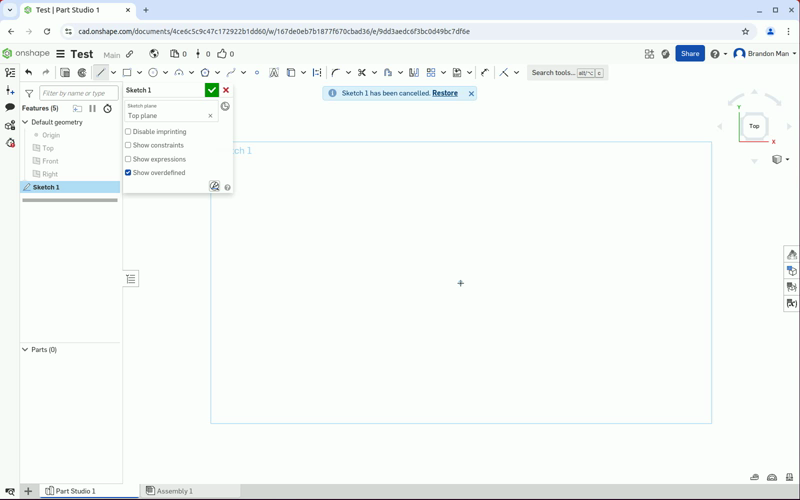
key_down(shift)
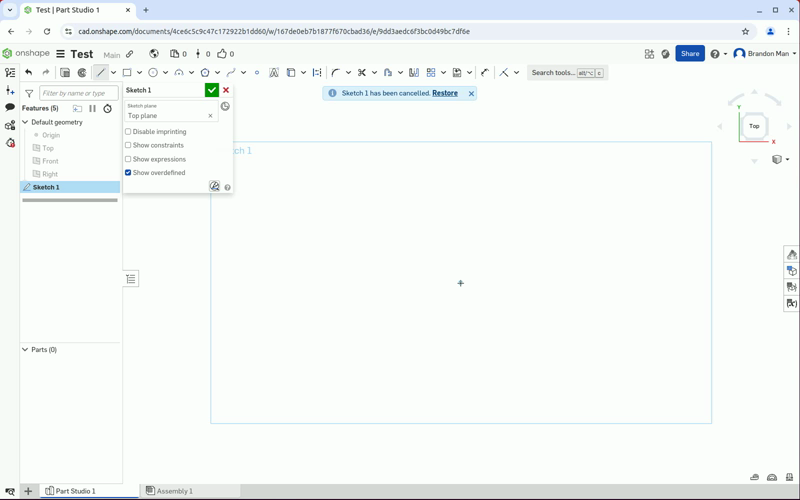
mouse_move(535, 282)
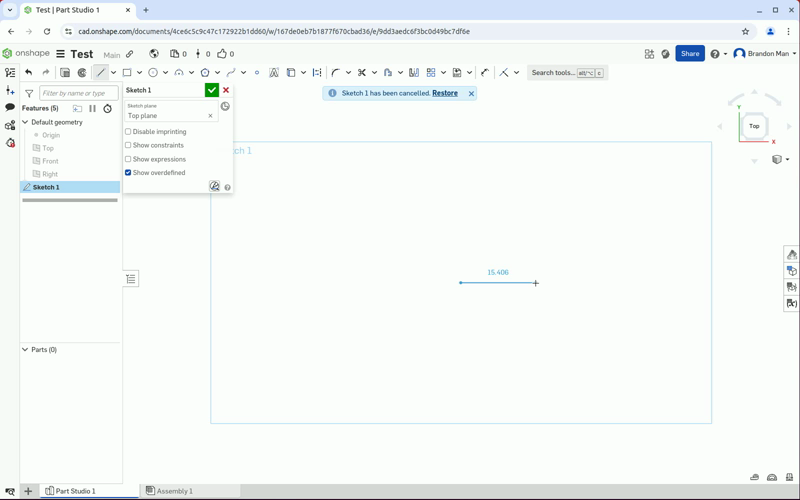
click(535, 282)
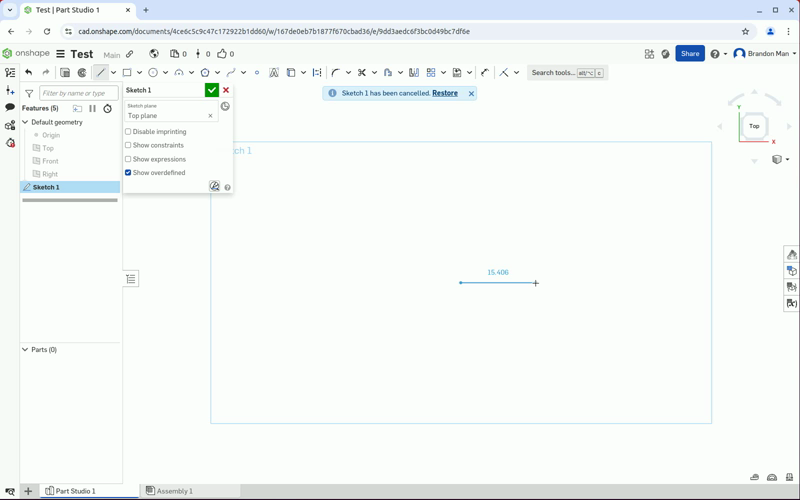
key_up(shift)
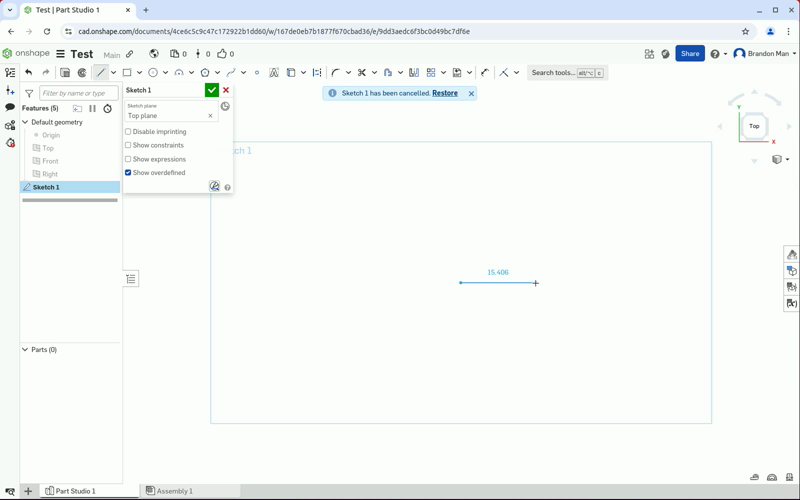
key_down(shift)
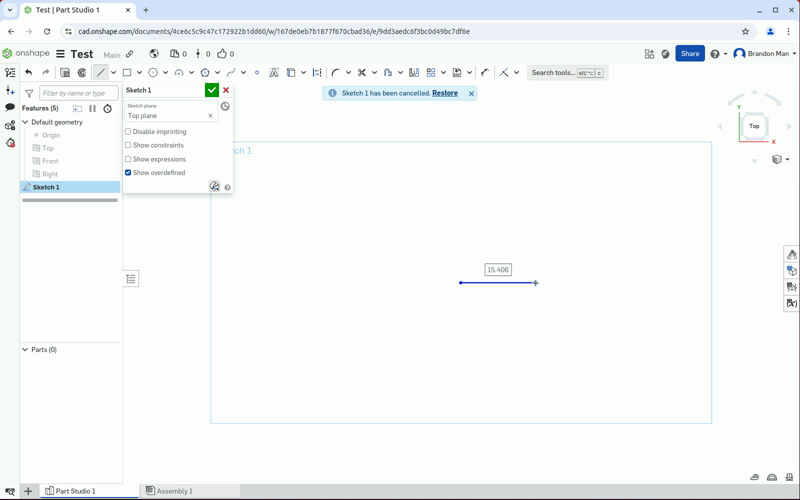
mouse_move(535, 170)
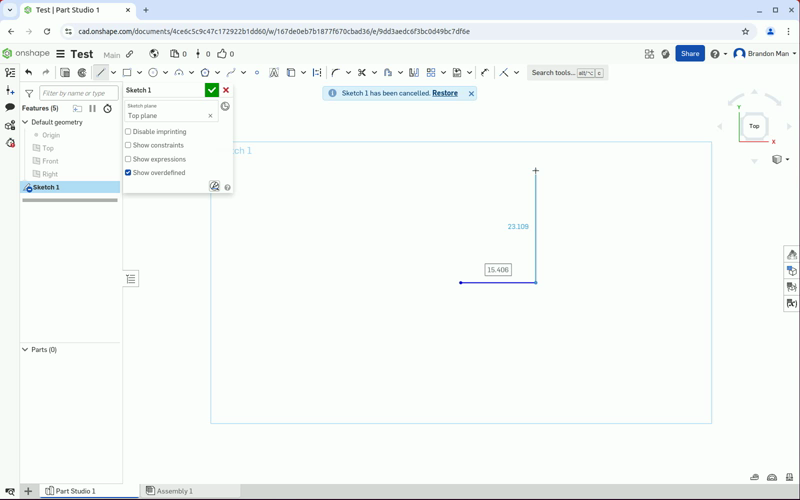
click(535, 170)
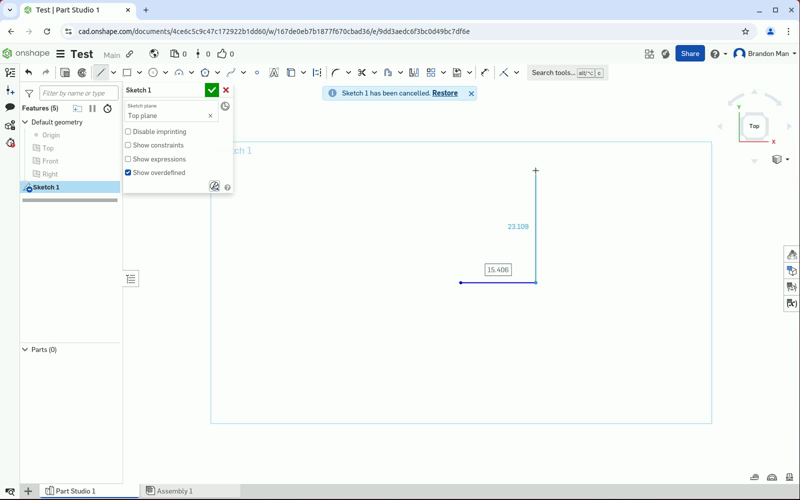
key_up(shift)
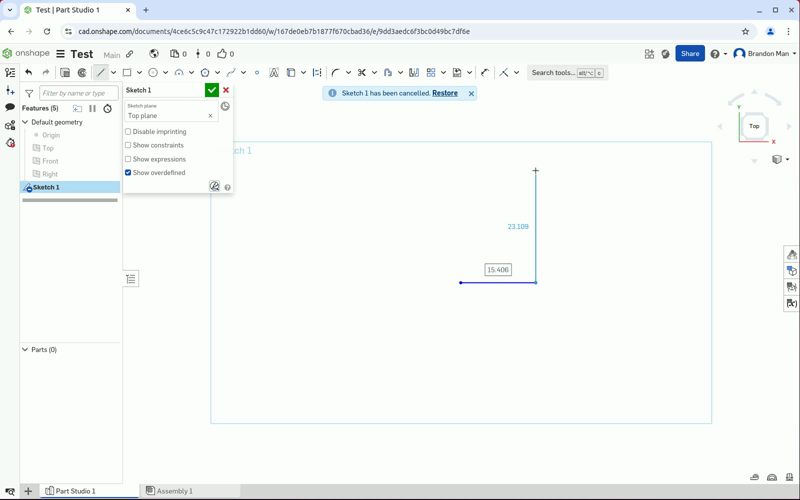
key_down(shift)
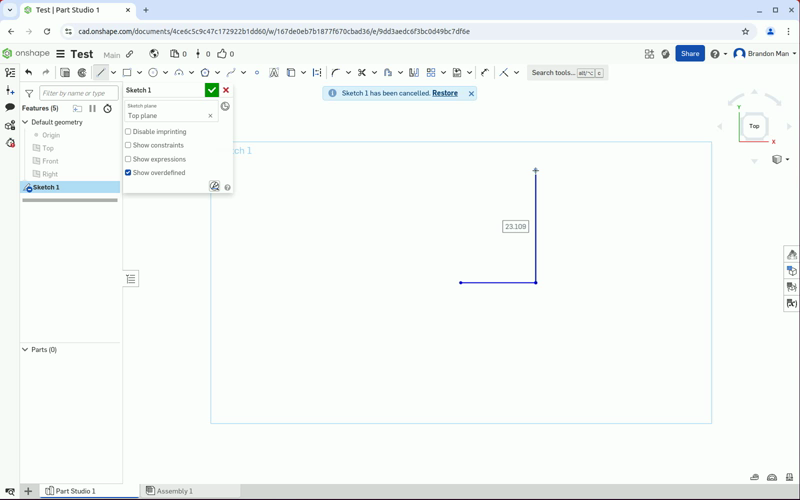
mouse_move(460, 170)
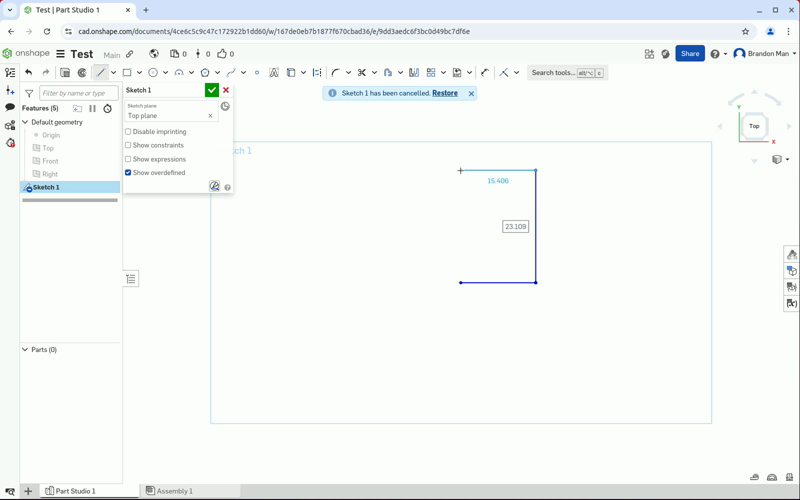
click(460, 170)
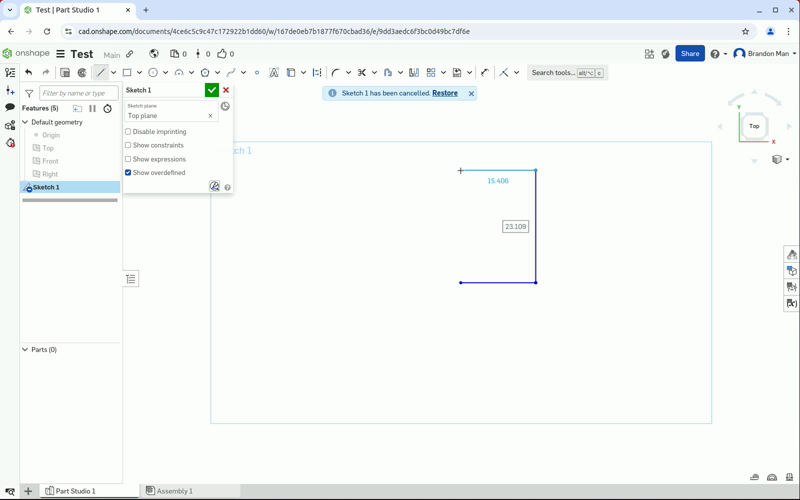
key_up(shift)
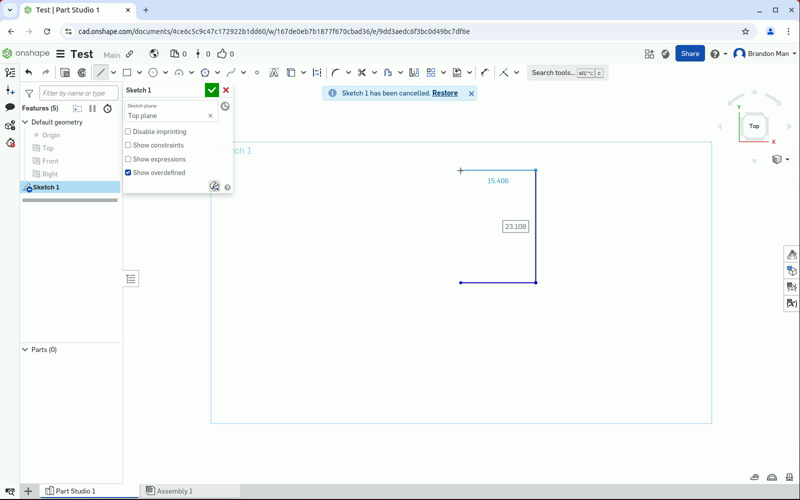
key_down(shift)
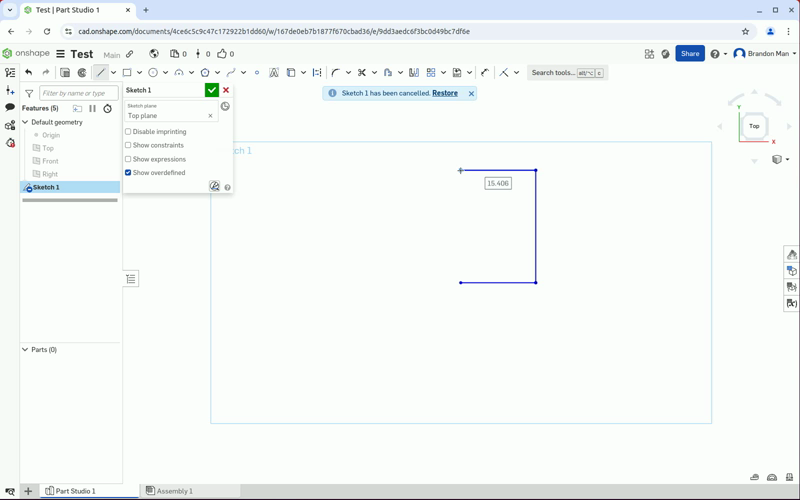
mouse_move(460, 282)
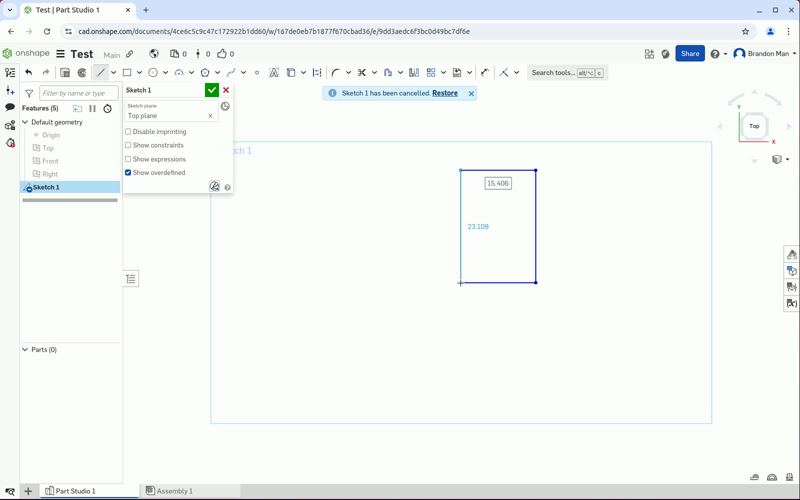
key_up(shift)
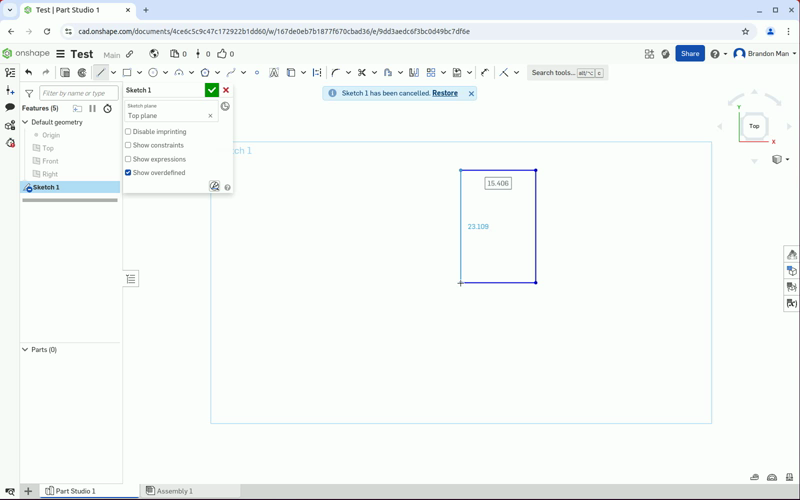
click(460, 282)
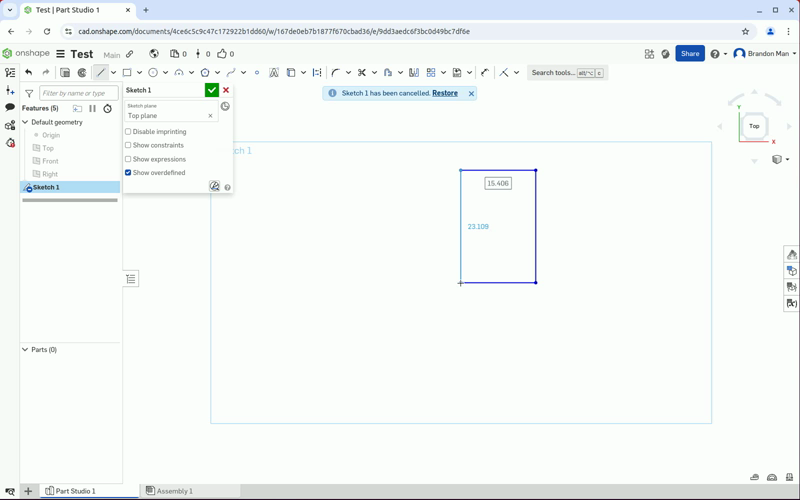
key(esc)
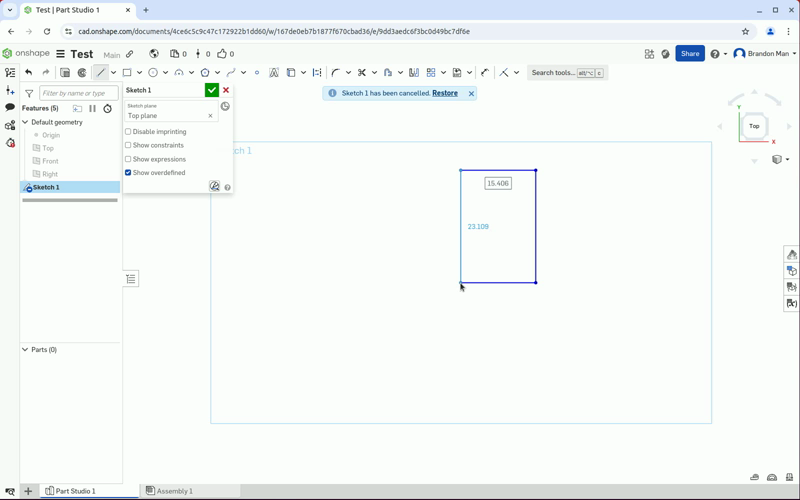
mouse_move(469, 183)
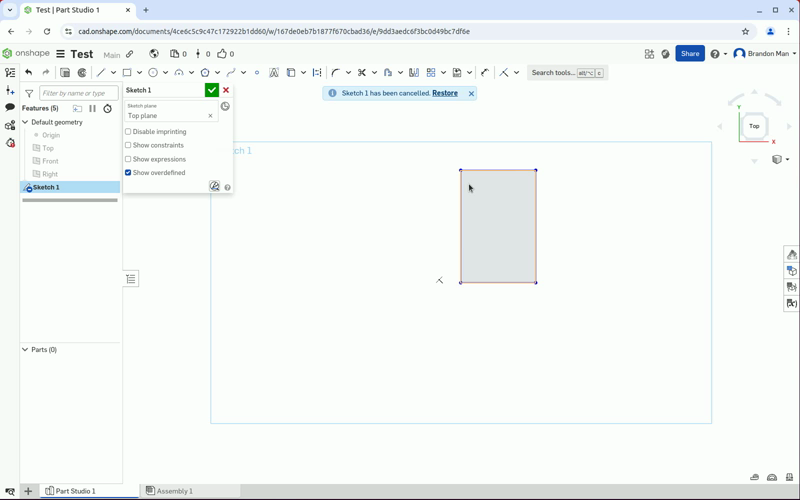
click(469, 183)
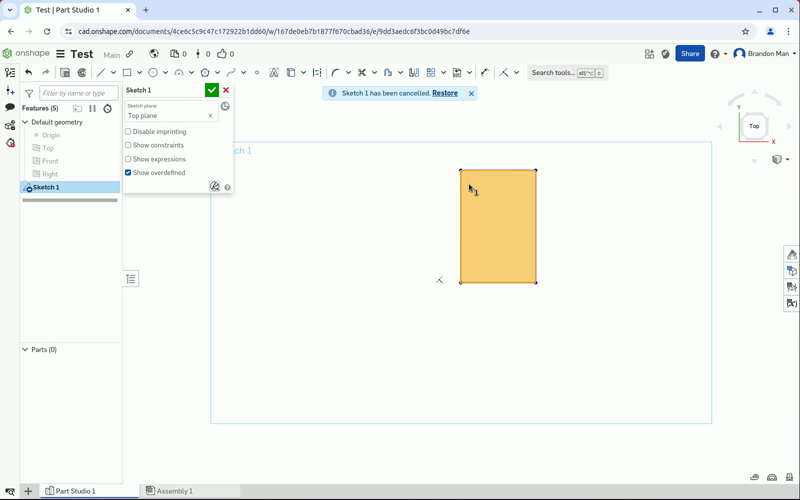
mouse_move(73, 352)
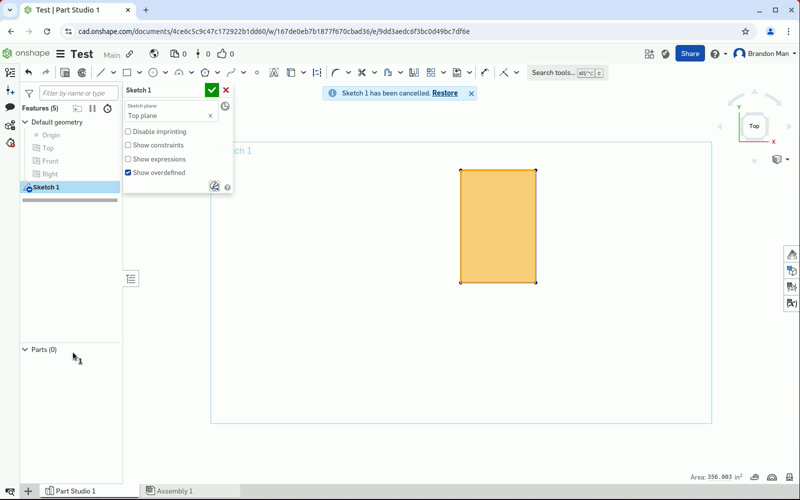
key(shift+y)
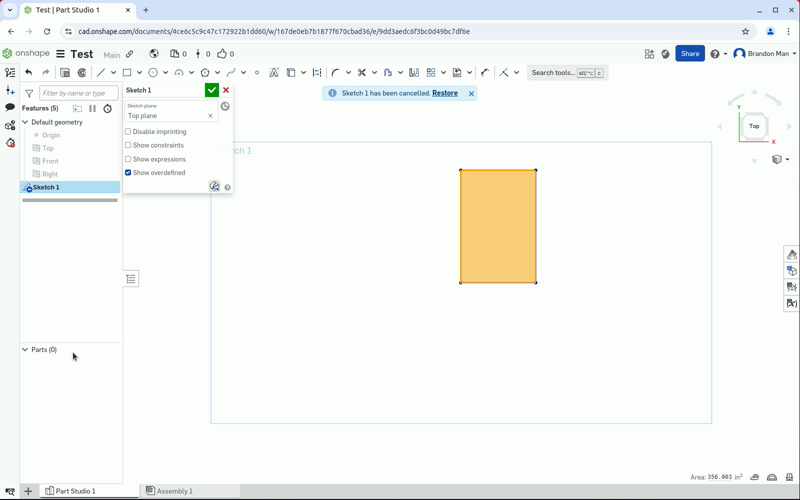
key(shift+e)
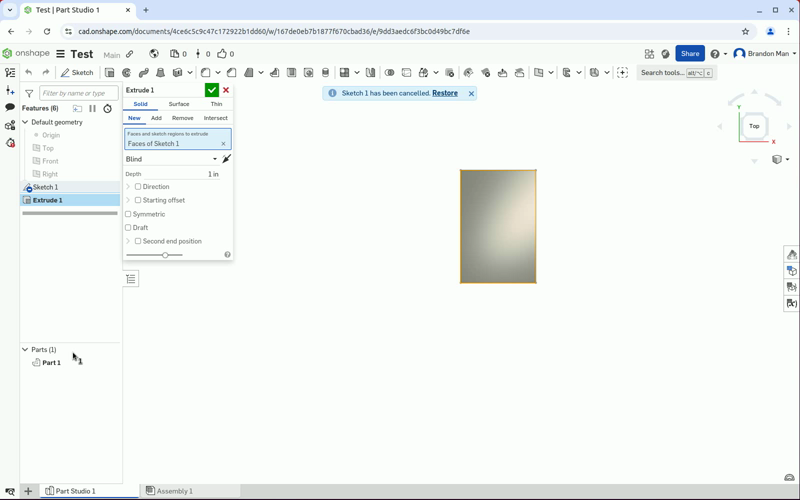
mouse_move(143, 106)
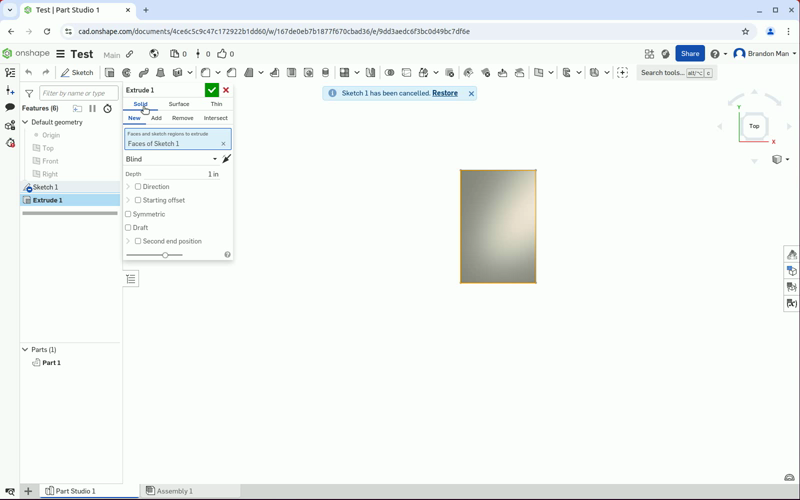
click(143, 106)
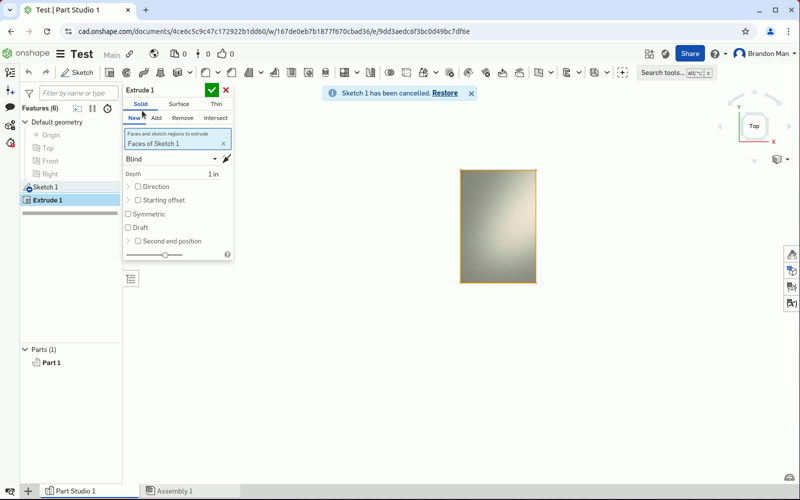
mouse_move(137, 120)
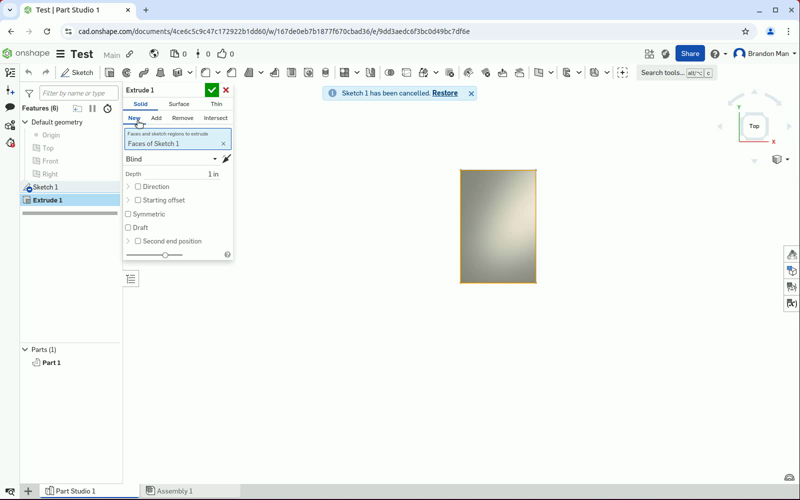
click(137, 120)
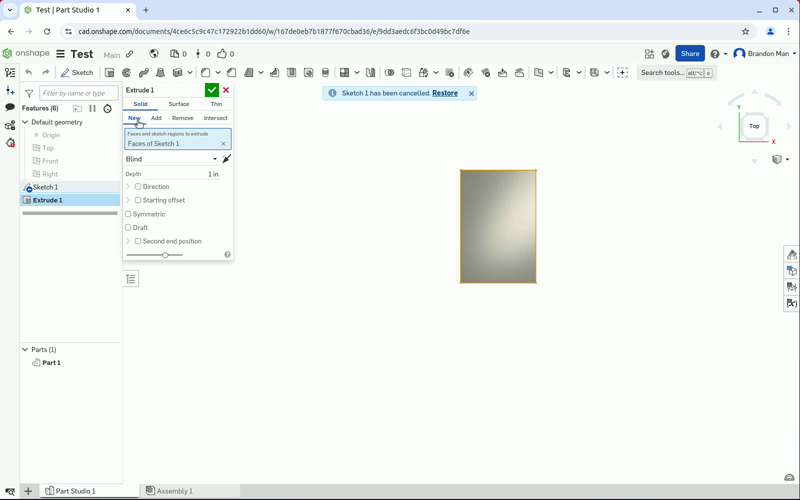
key(tab, 4)
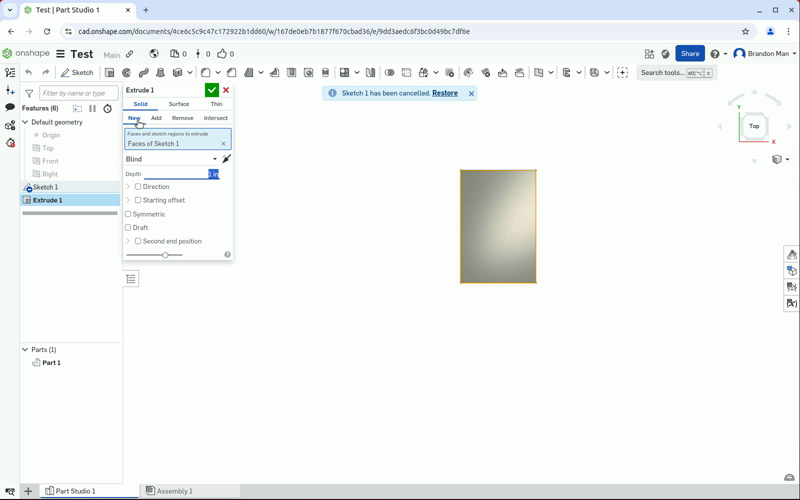
text(9.147)
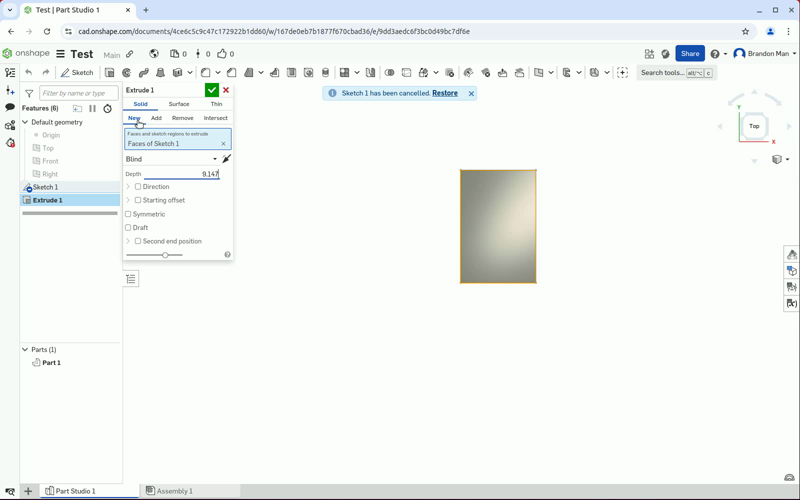
key(enter)
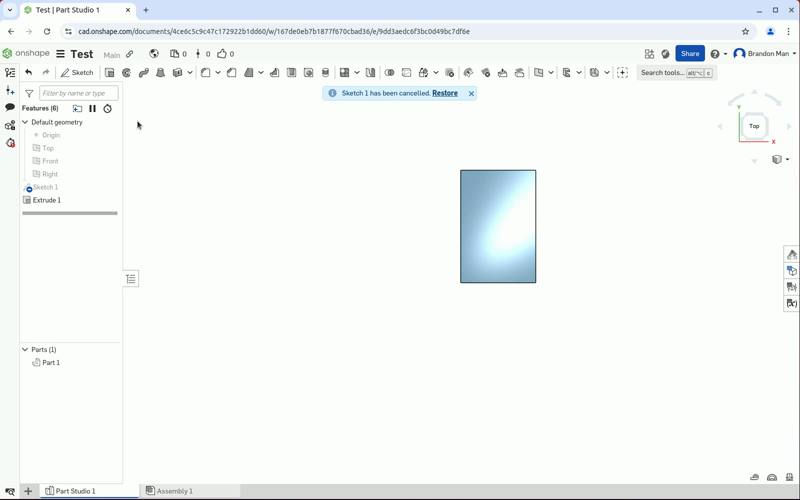
key(shift+h)
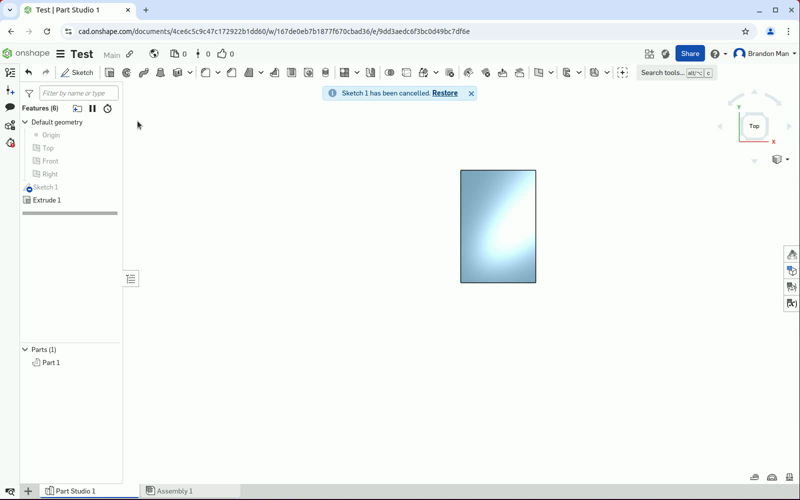
key(shift+h)
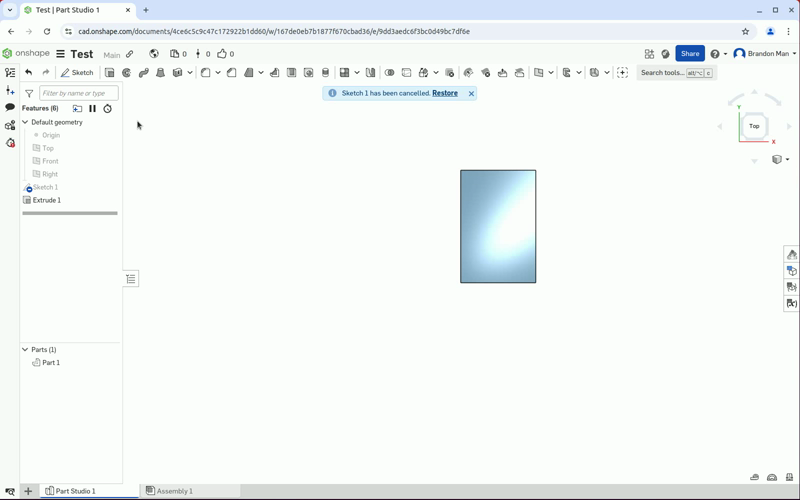
mouse_move(73, 189)
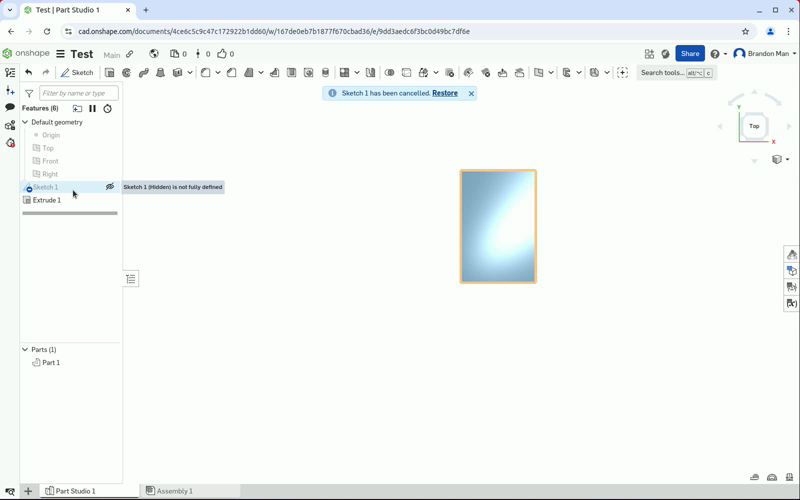
click(73, 189)
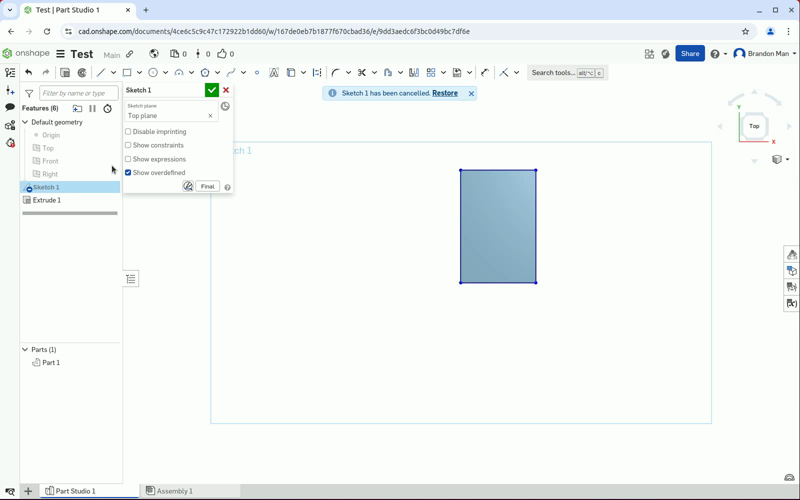
mouse_move(229, 92)
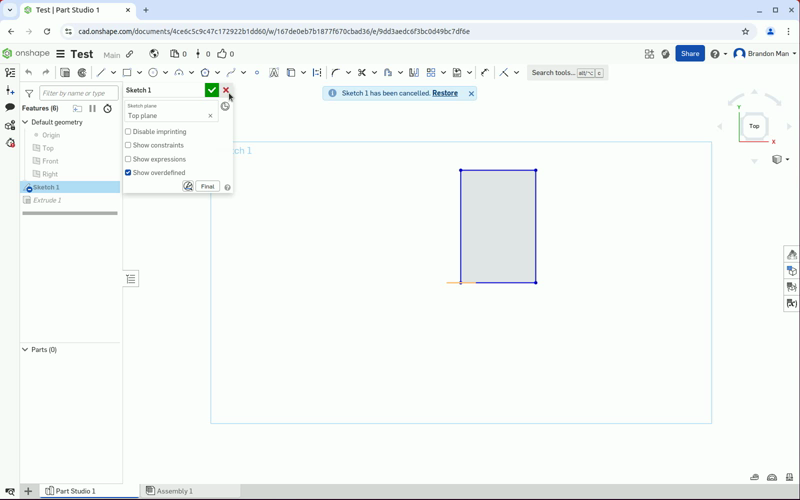
click(229, 92)
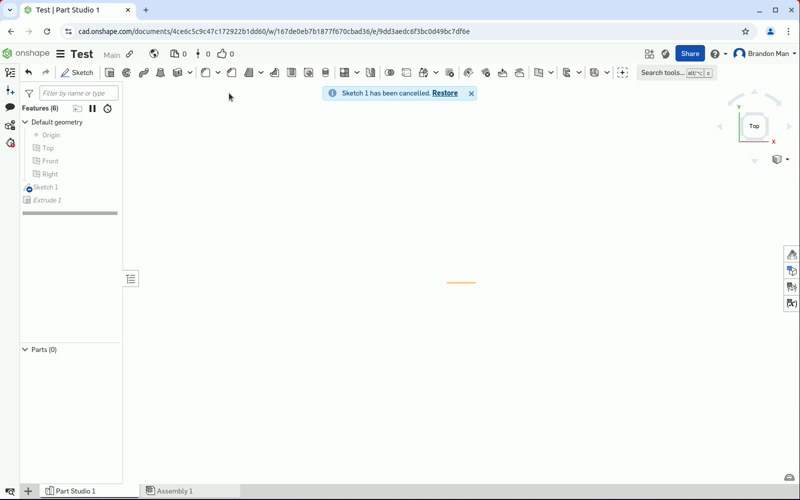
mouse_move(541, 75)
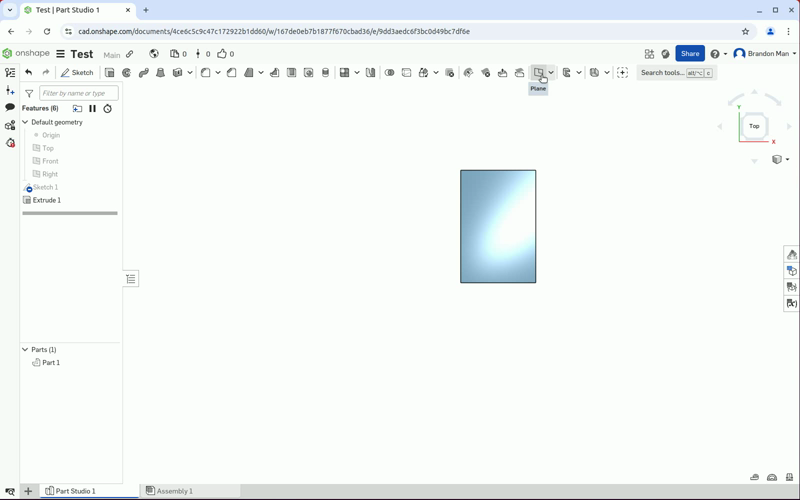
click(541, 75)
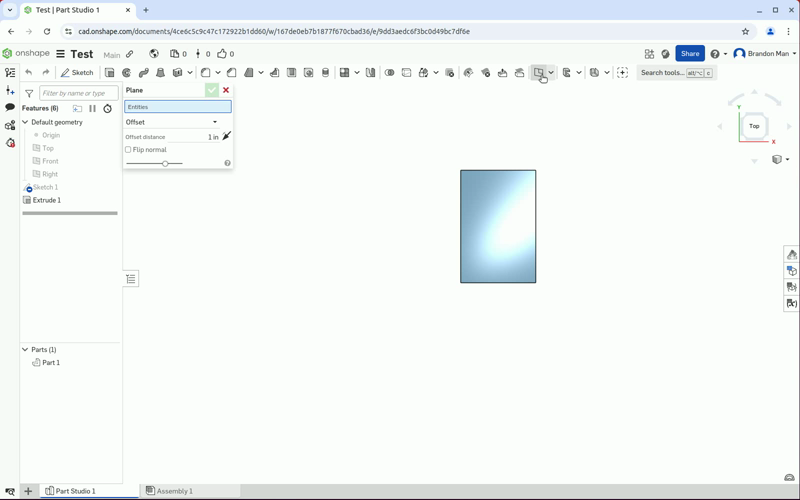
mouse_move(73, 150)
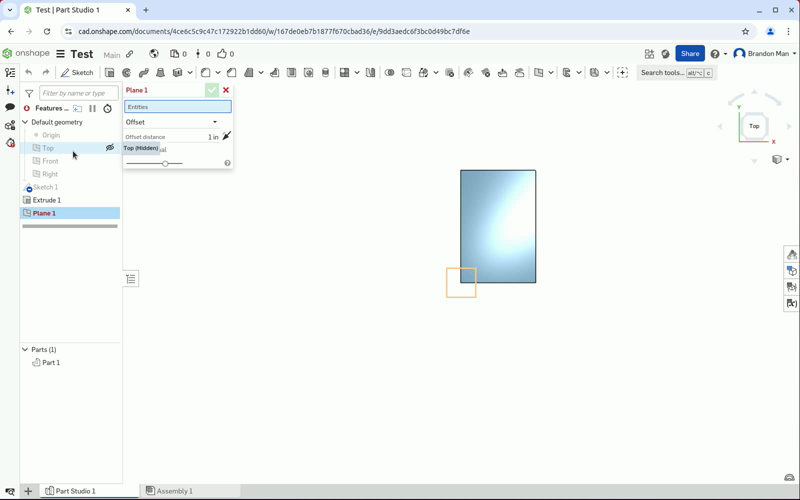
click(73, 150)
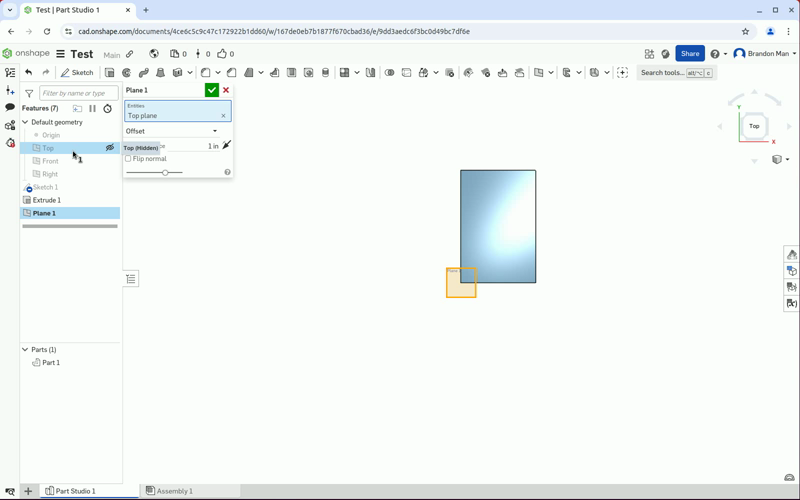
key(tab, 2)
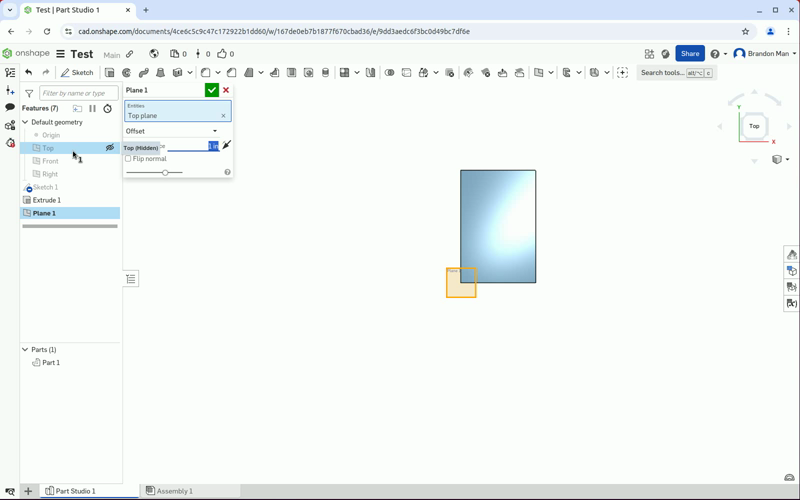
text(9.151)
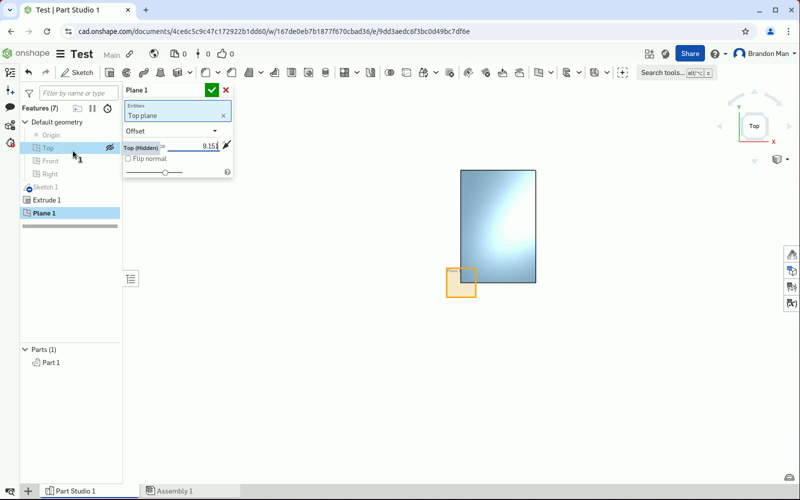
key(enter, 2)
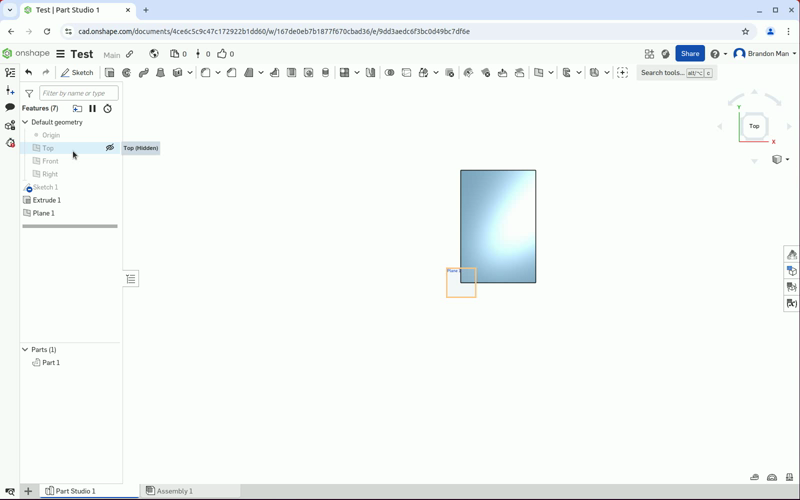
key(shift+s)
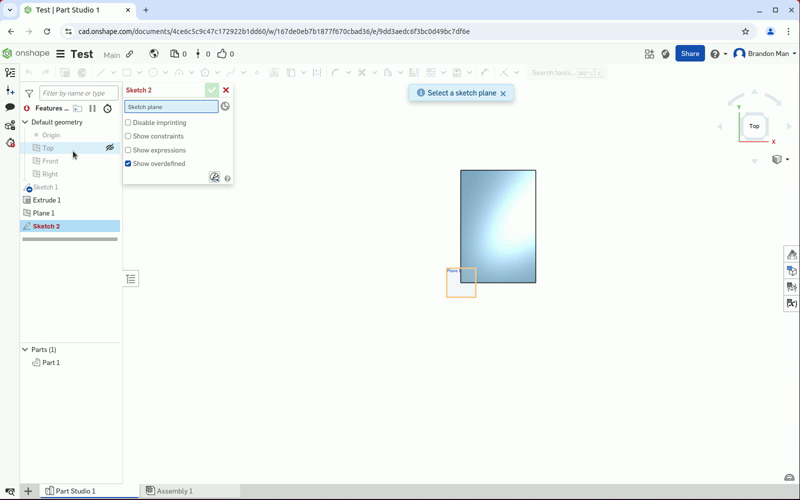
mouse_move(73, 215)
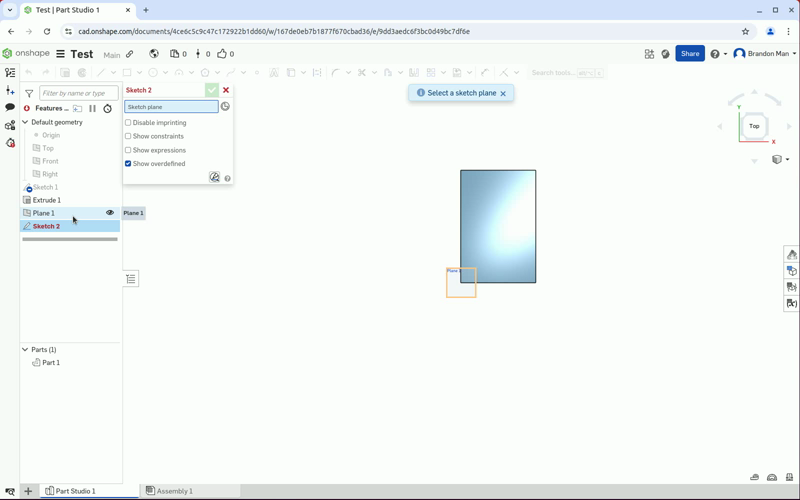
click(73, 215)
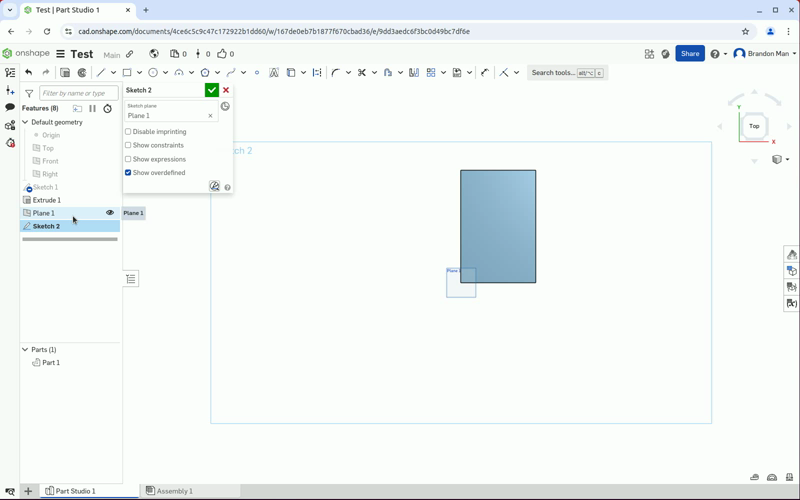
mouse_move(73, 352)
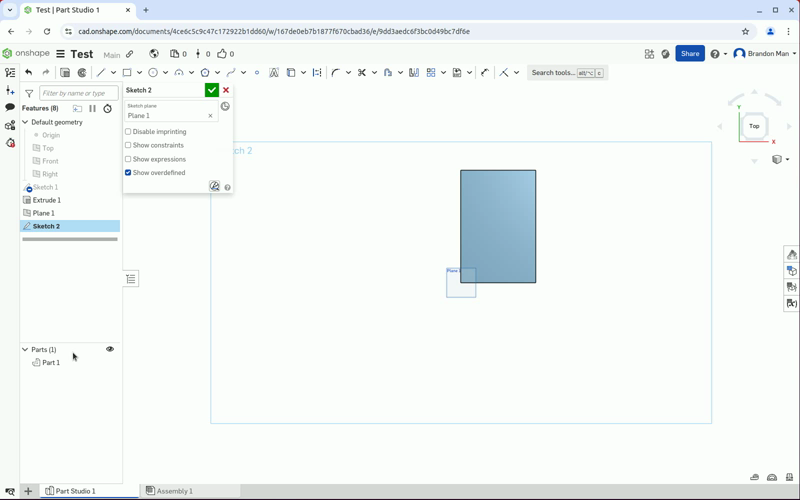
key(y)
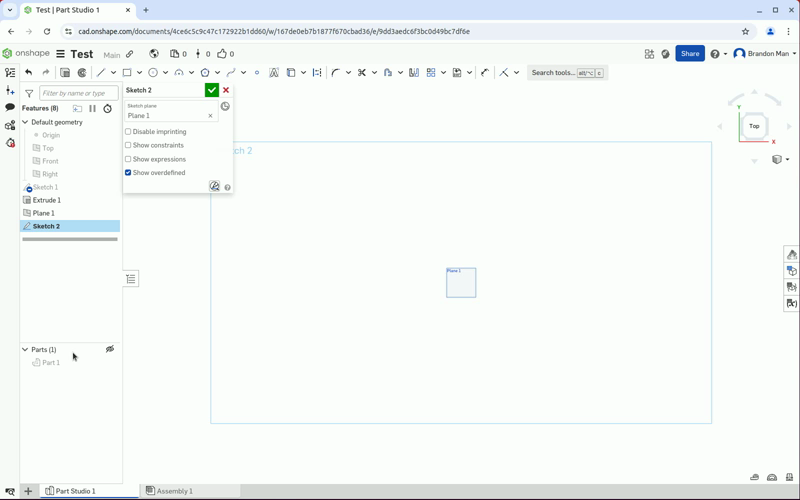
key(l)
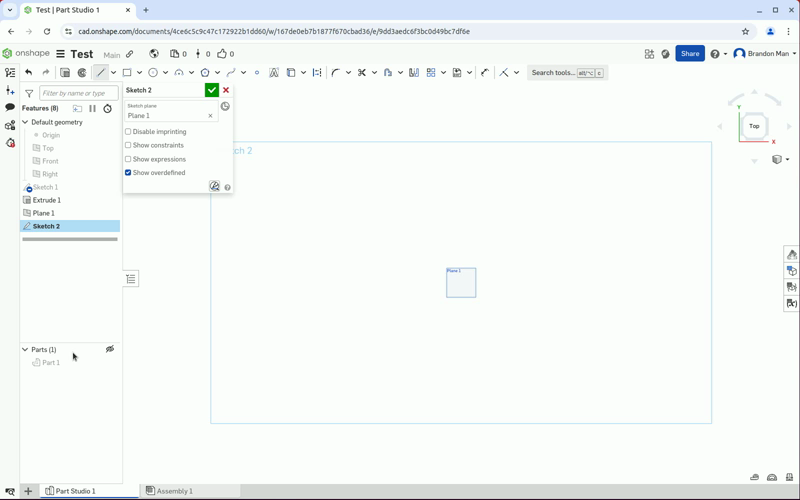
key_down(shift)
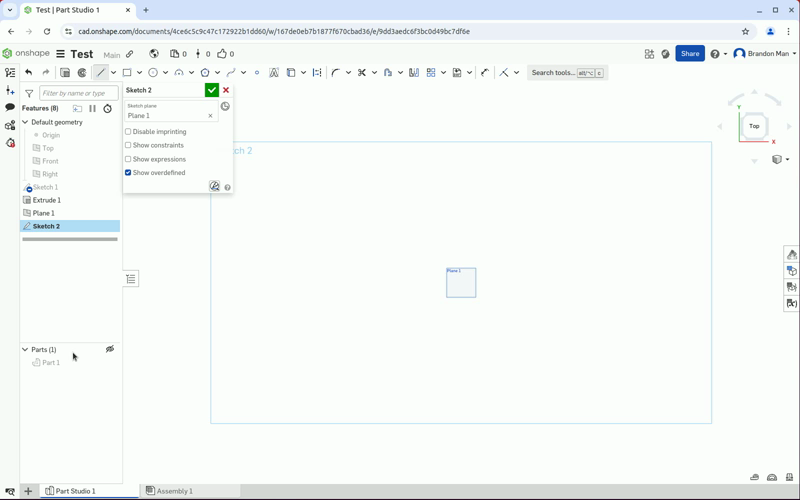
mouse_move(460, 282)
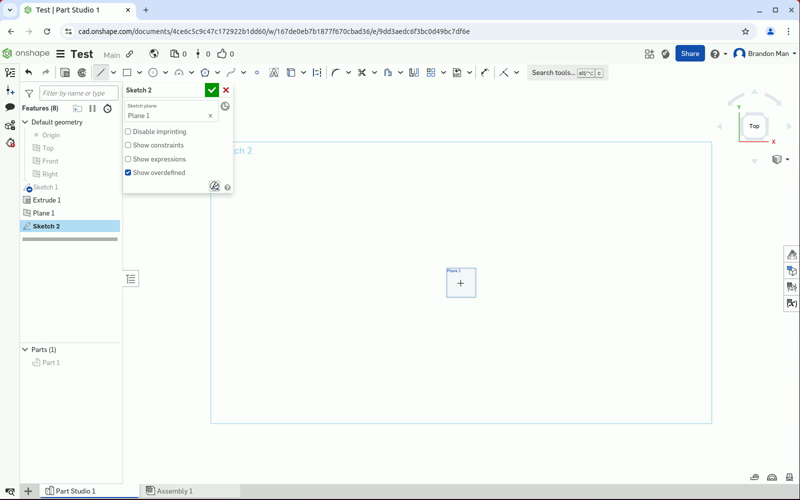
click(460, 282)
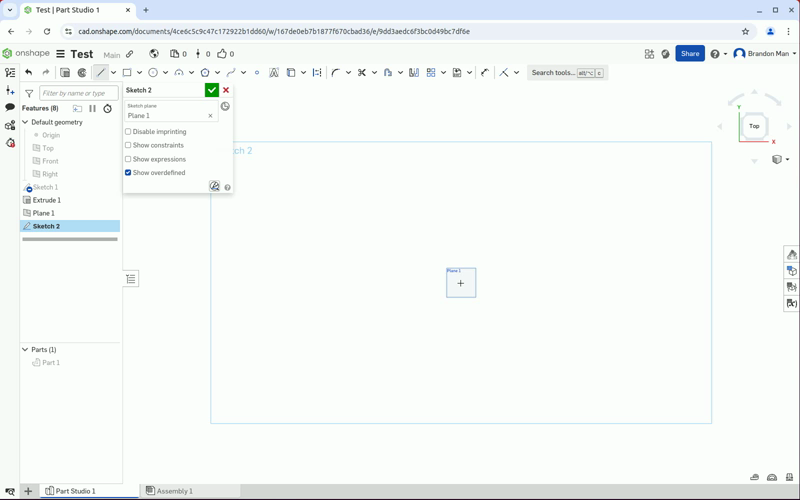
key_up(shift)
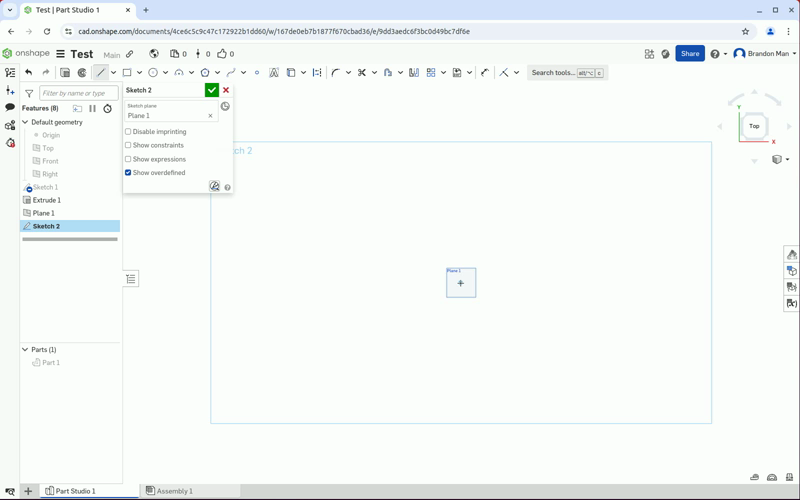
key_down(shift)
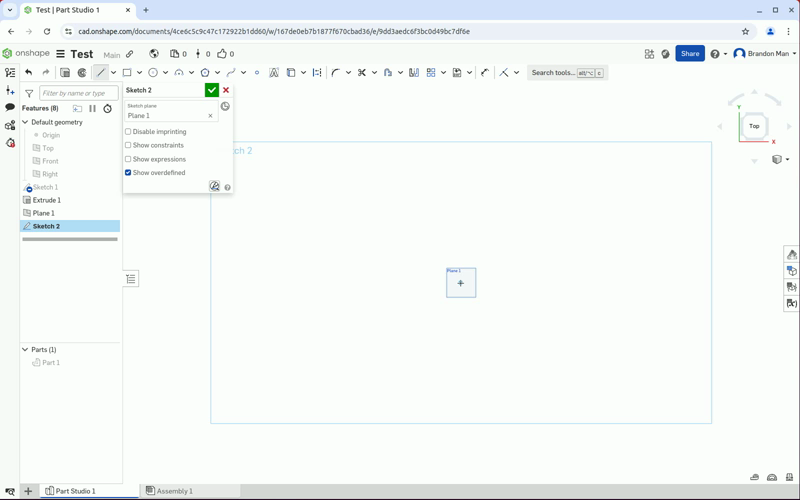
mouse_move(490, 282)
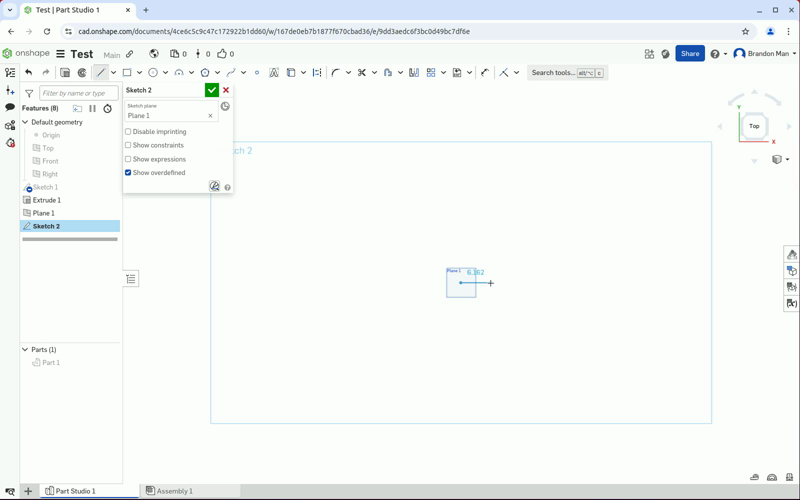
mouse_move(483, 282)
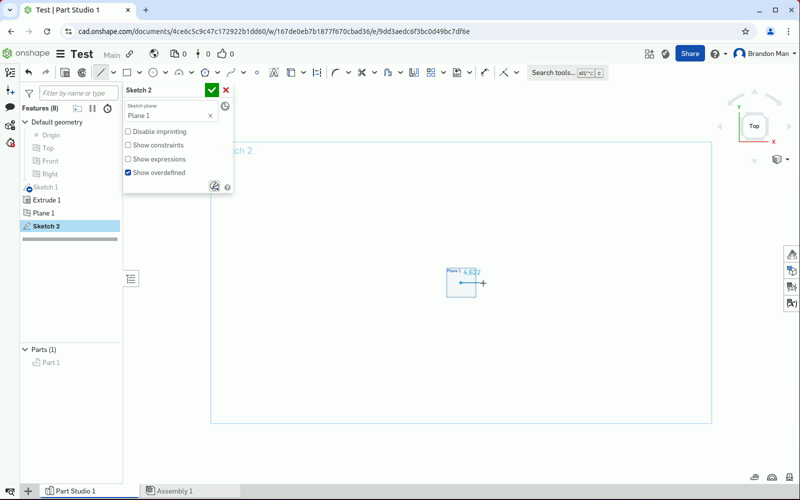
click(483, 282)
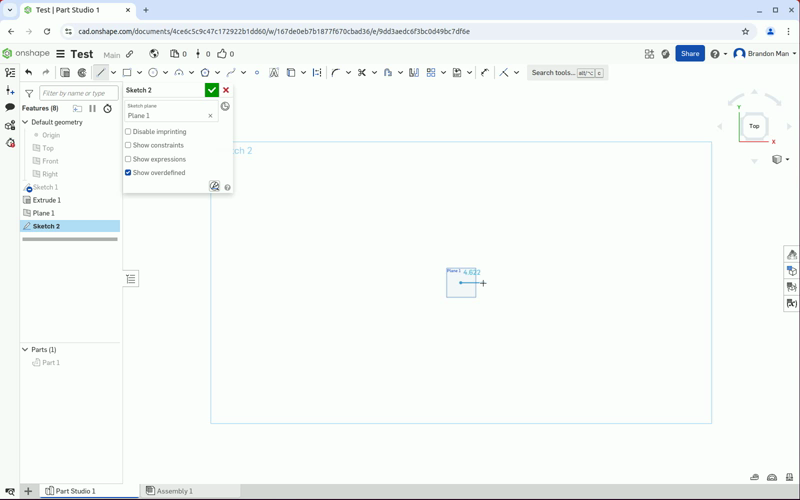
key_up(shift)
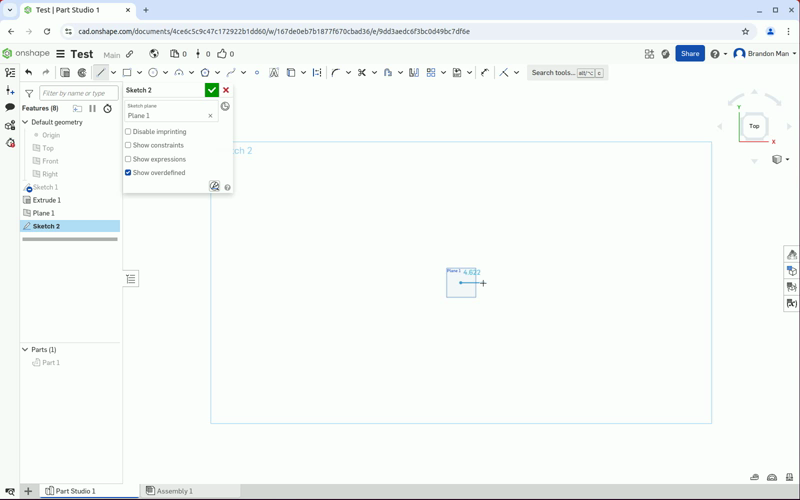
key_down(shift)
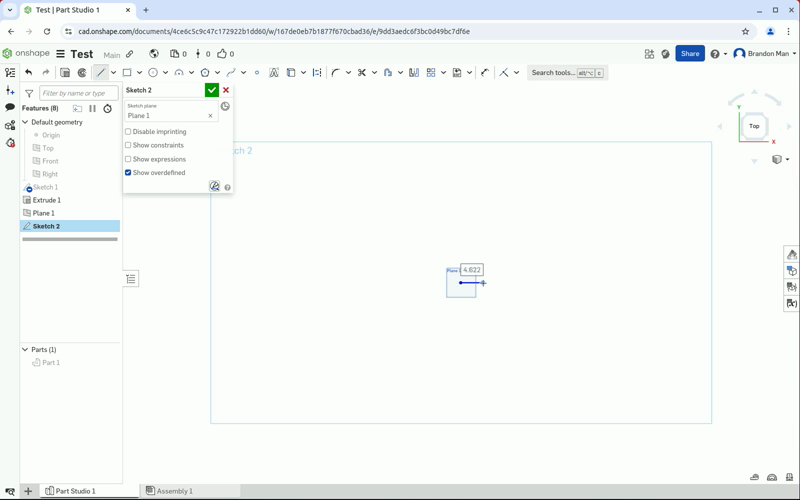
mouse_move(483, 170)
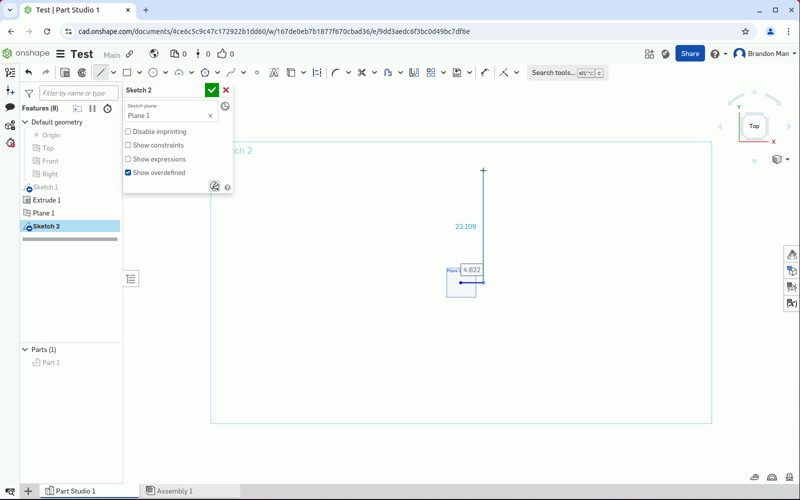
click(483, 170)
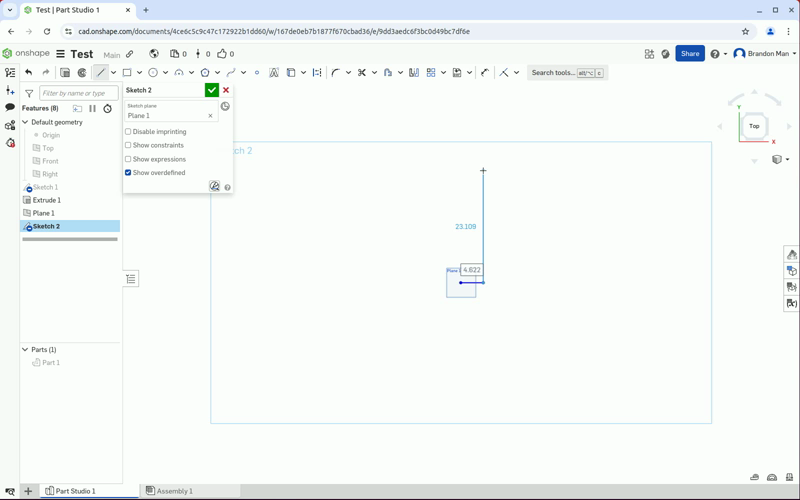
key_up(shift)
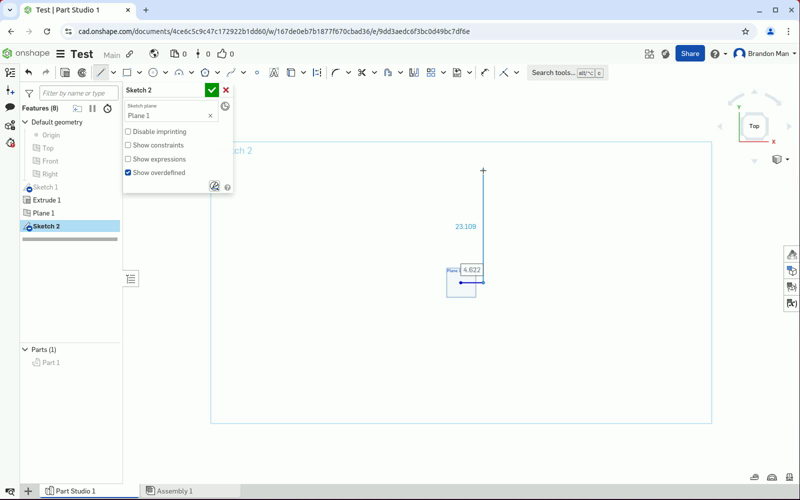
key_down(shift)
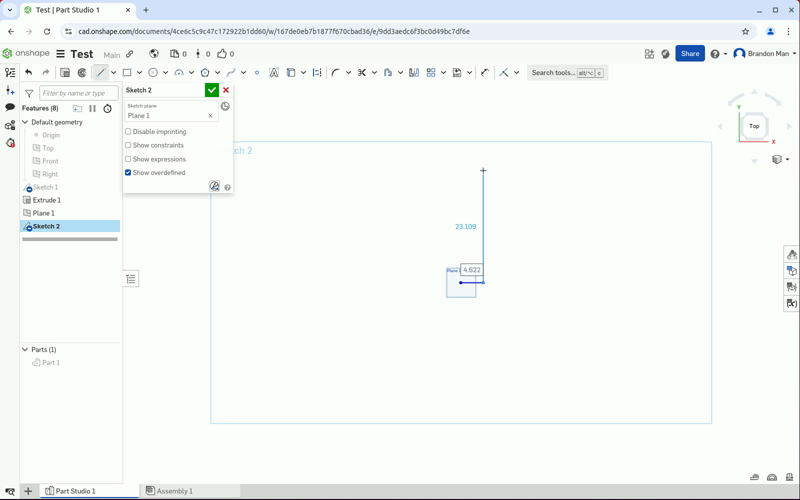
mouse_move(513, 170)
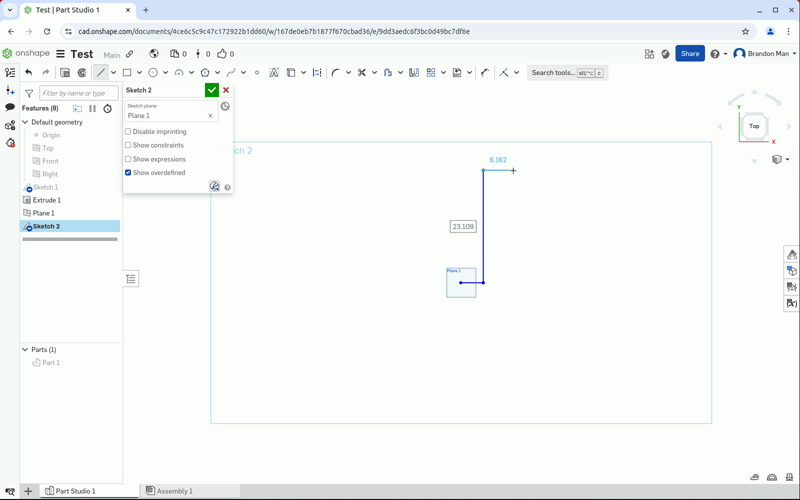
mouse_move(460, 170)
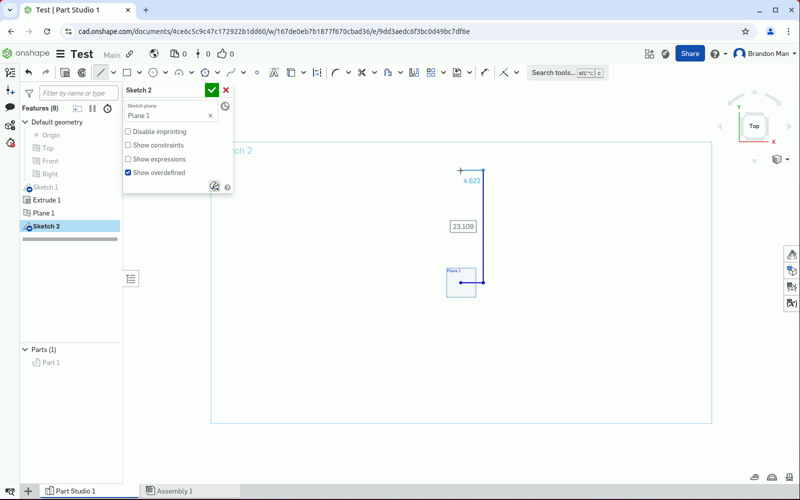
click(460, 170)
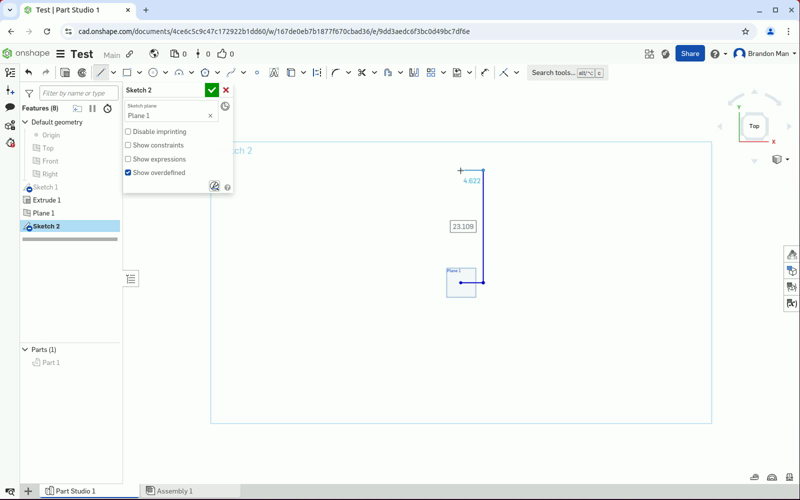
key_up(shift)
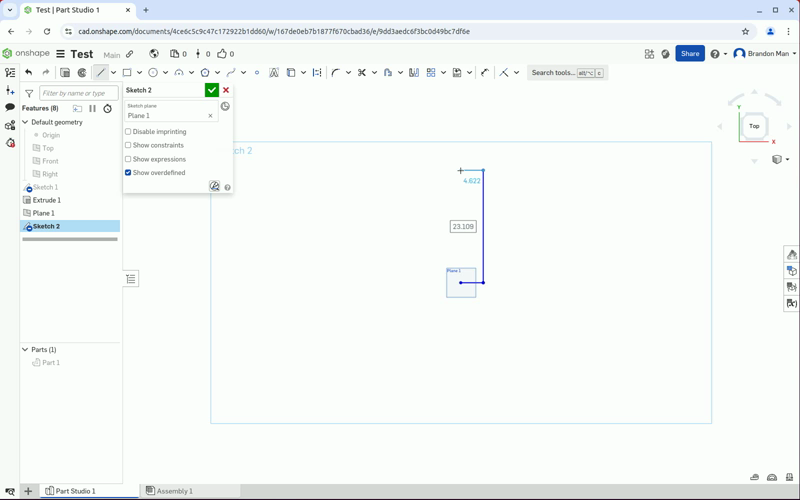
key_down(shift)
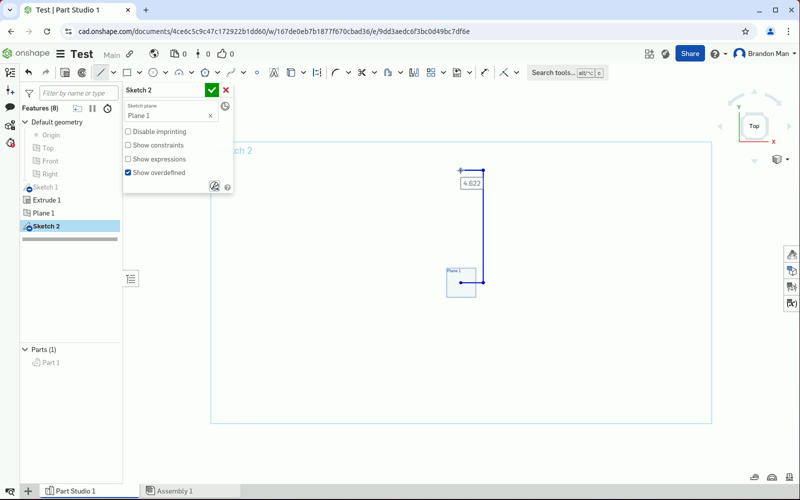
mouse_move(460, 282)
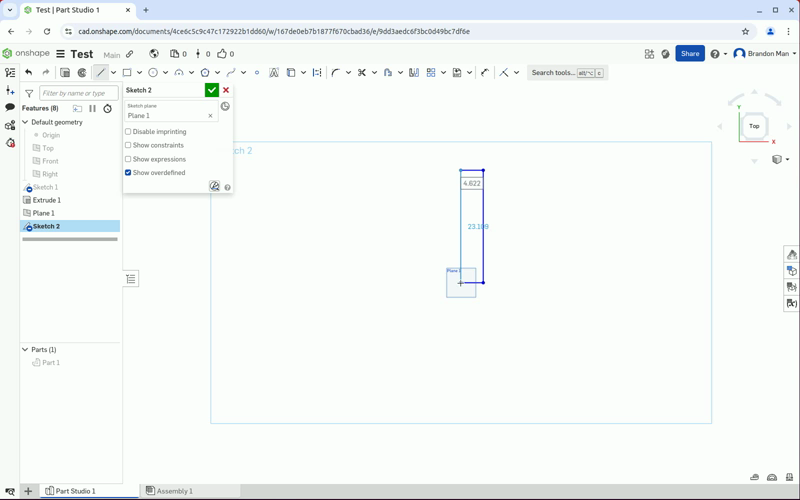
key_up(shift)
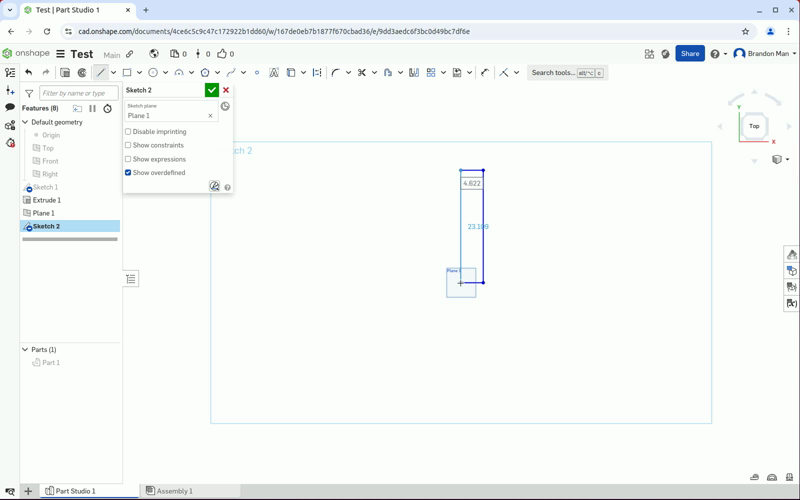
click(460, 282)
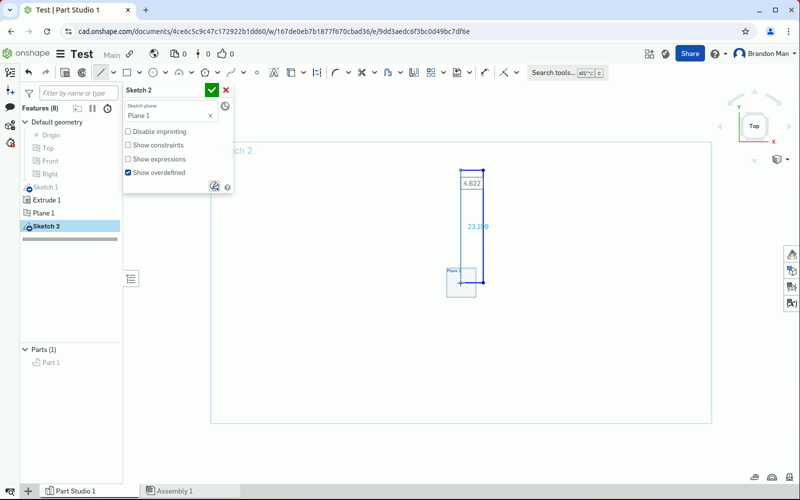
key(esc)
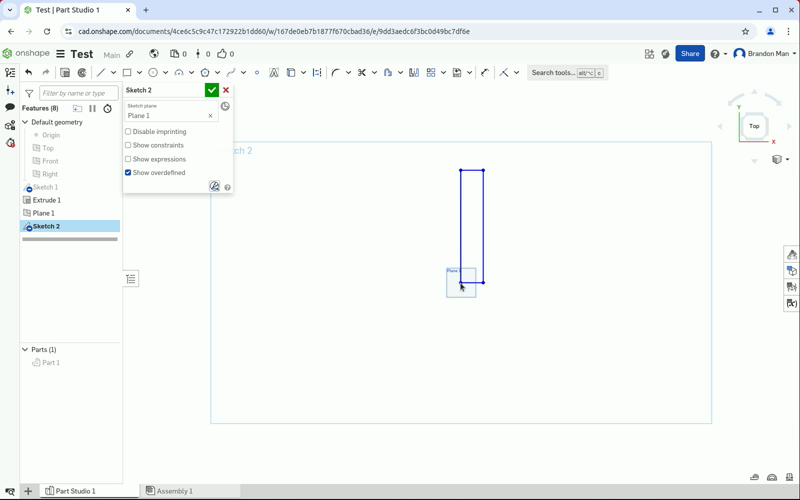
mouse_move(474, 184)
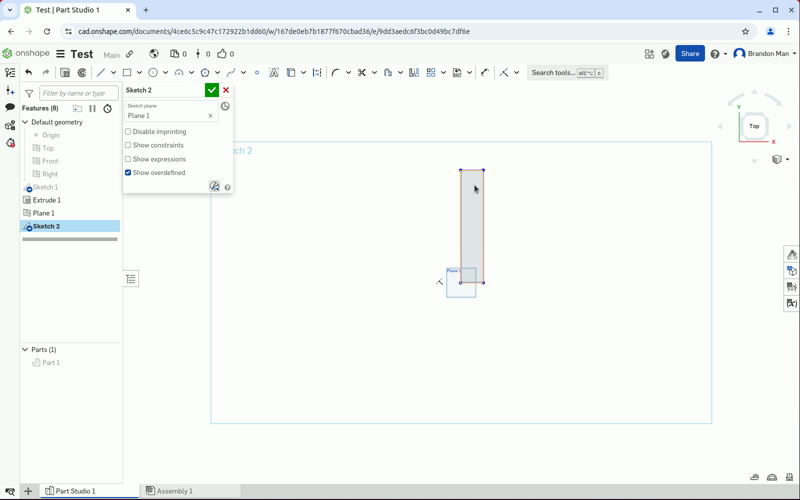
click(474, 184)
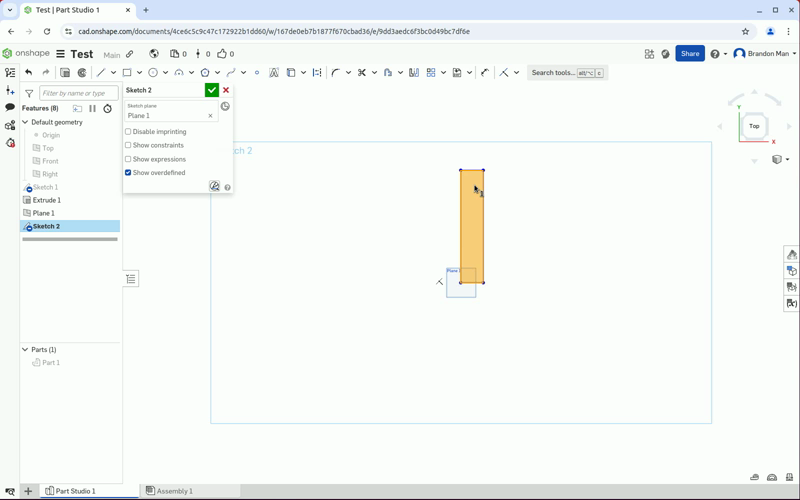
mouse_move(73, 352)
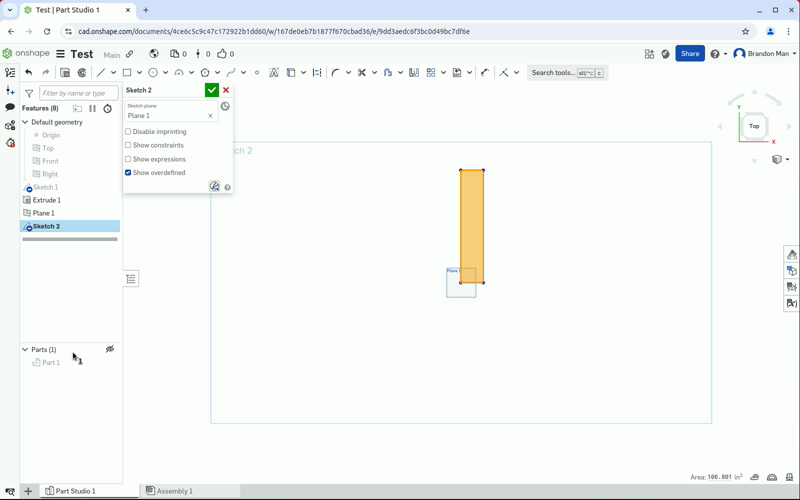
key(shift+y)
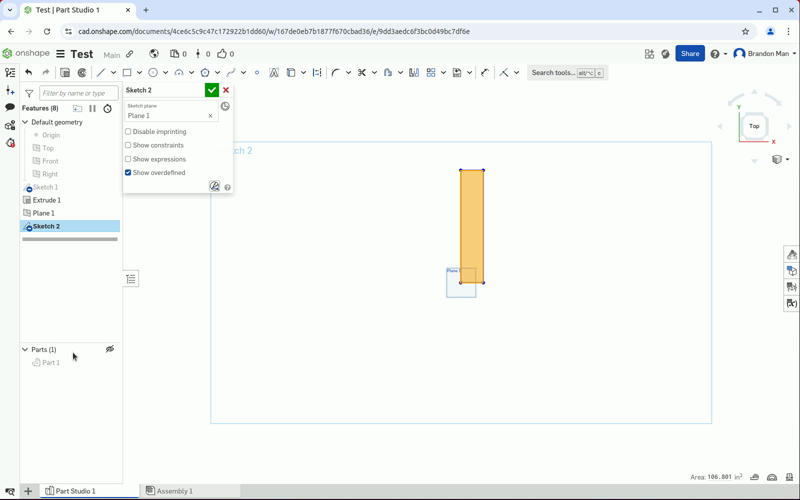
key(shift+e)
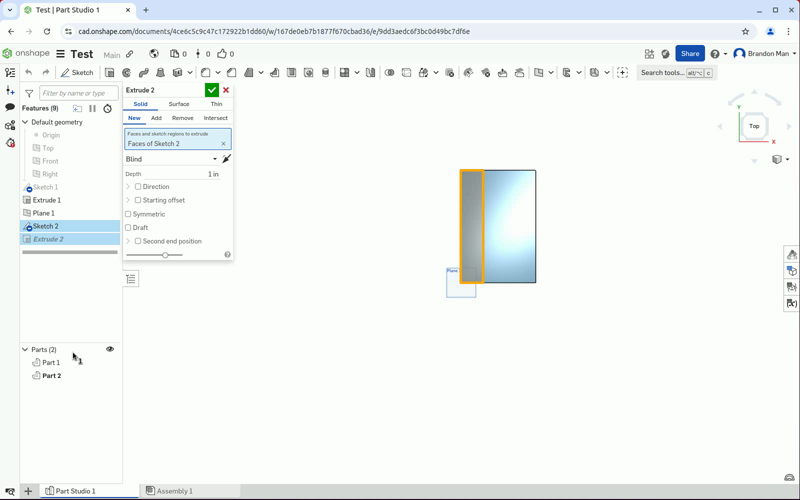
mouse_move(143, 106)
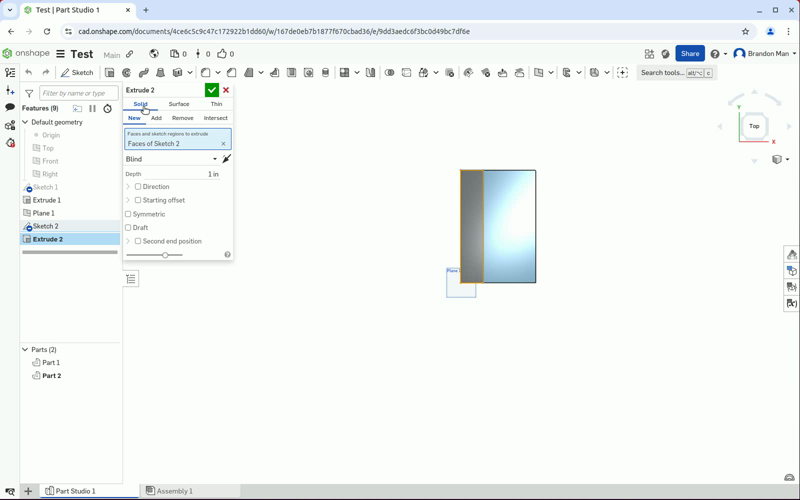
click(143, 106)
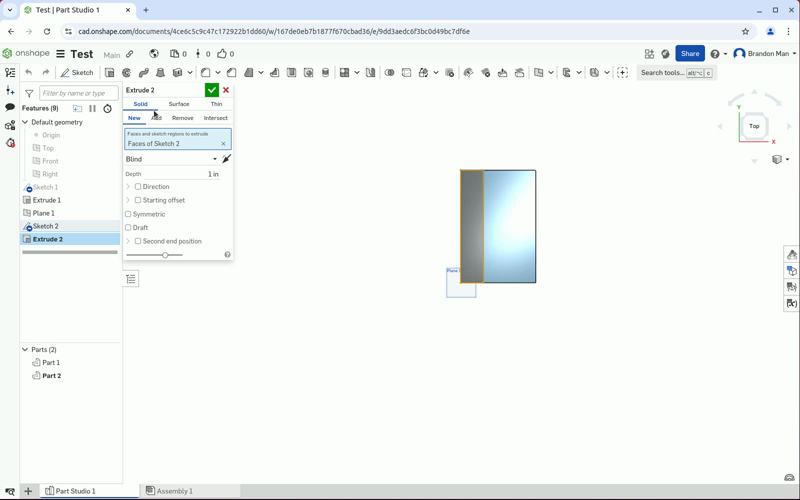
mouse_move(186, 120)
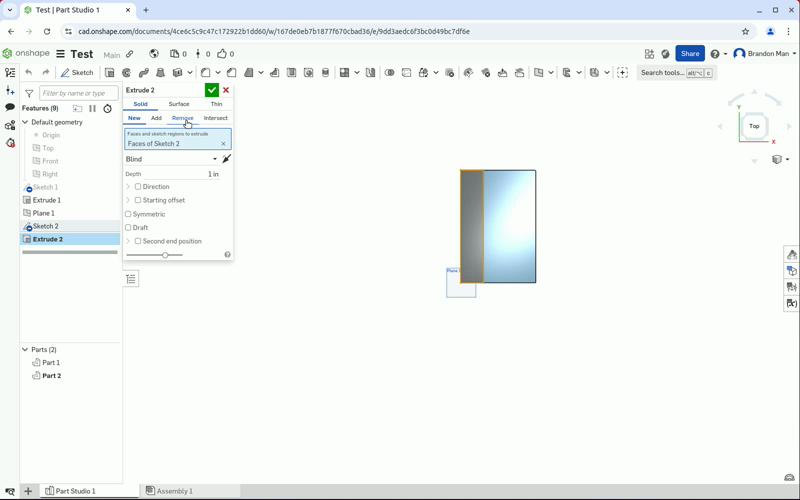
click(186, 120)
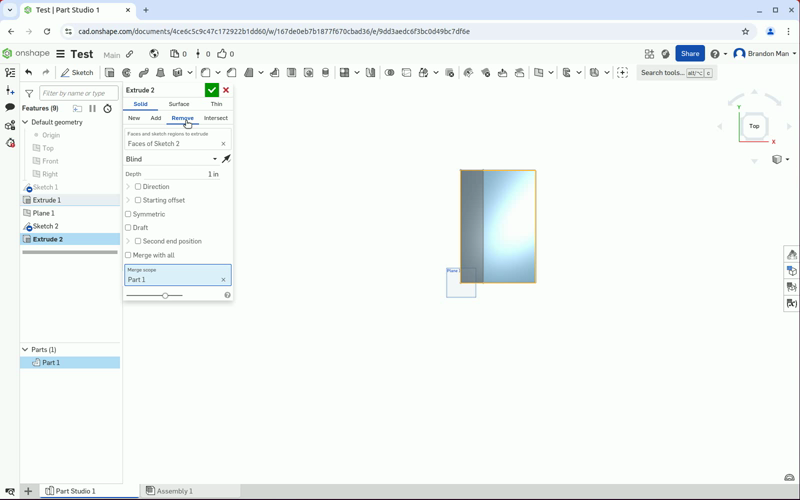
key(tab, 4)
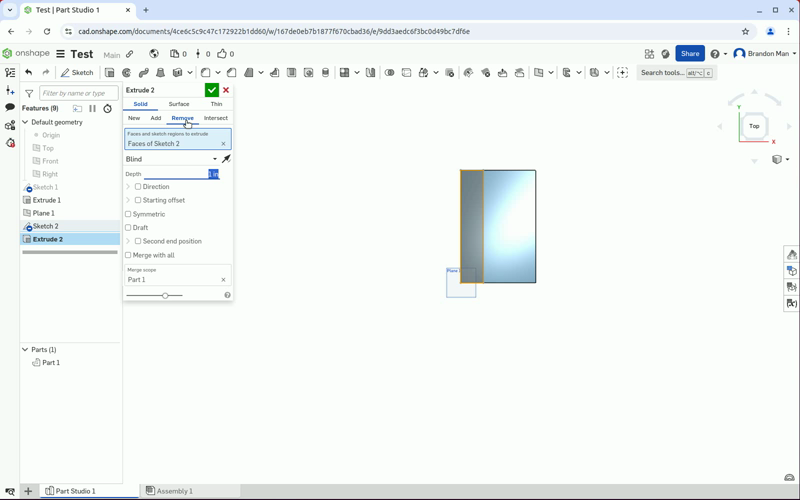
text(4.574)
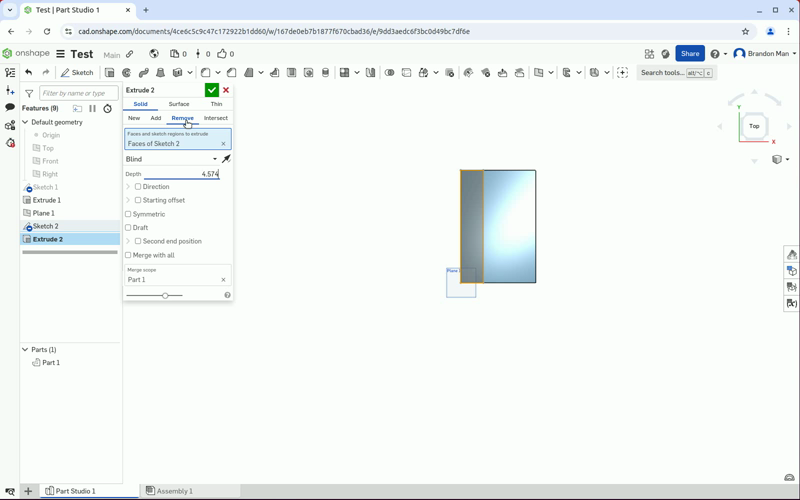
key(tab, 6)
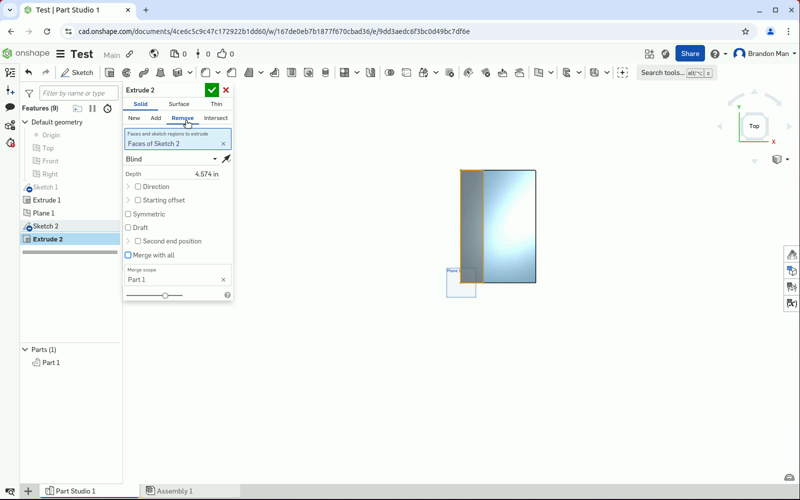
key(space)
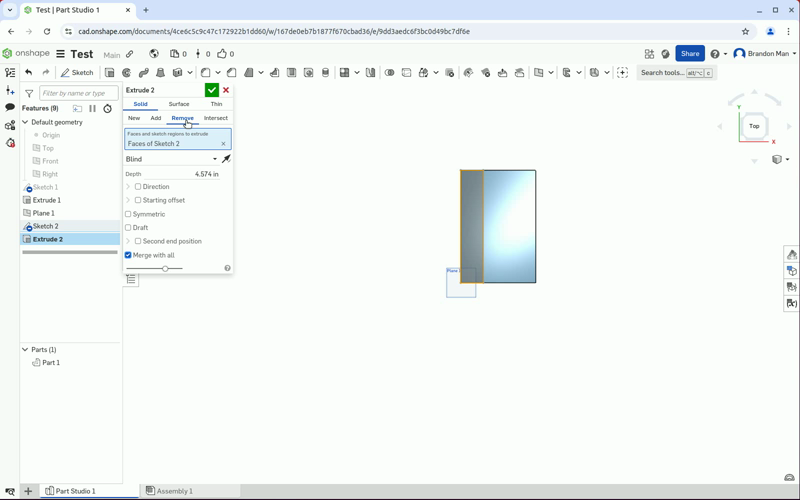
key(enter)
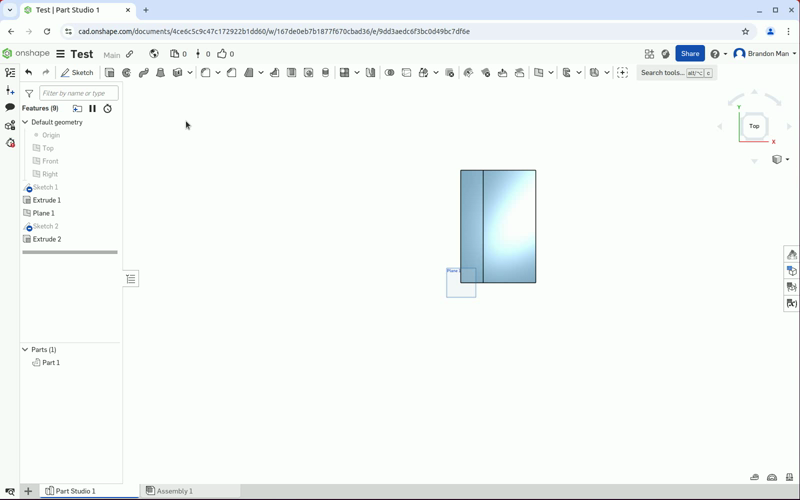
key(shift+h)
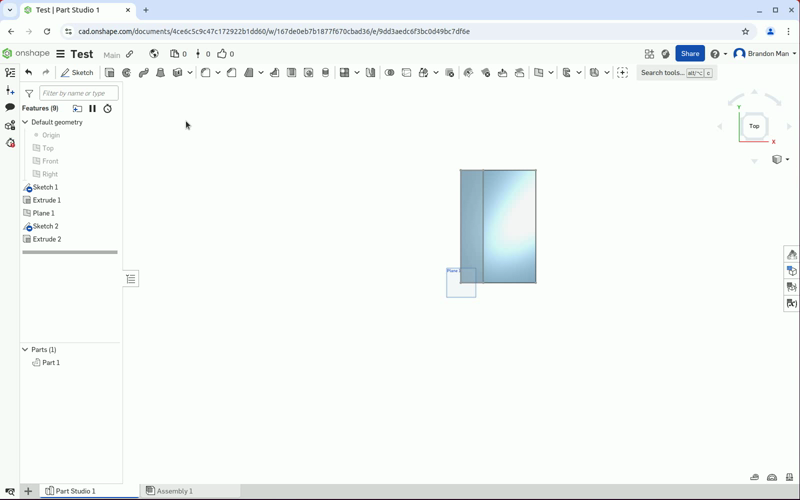
key(shift+h)
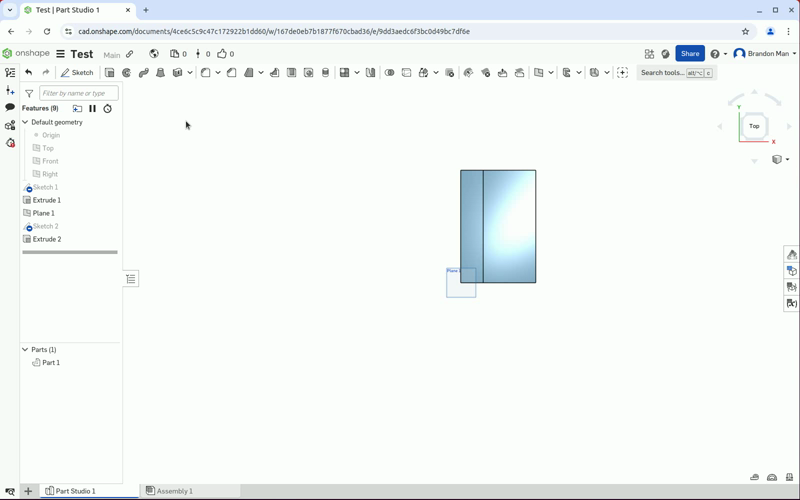
mouse_move(73, 189)
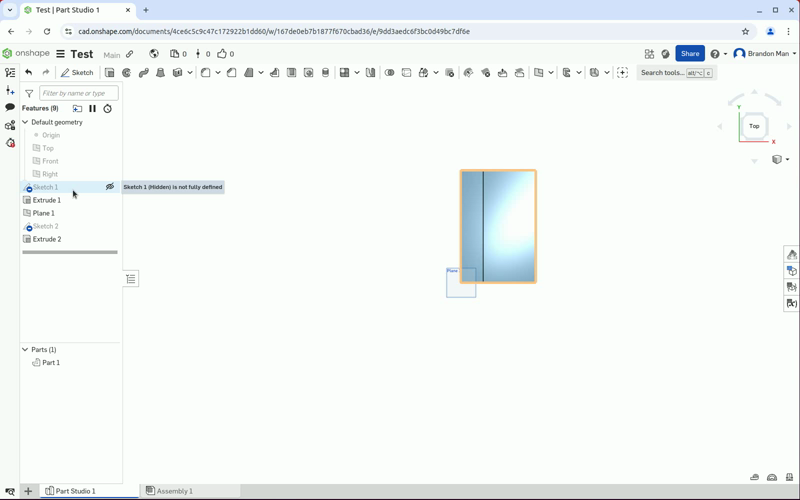
click(73, 189)
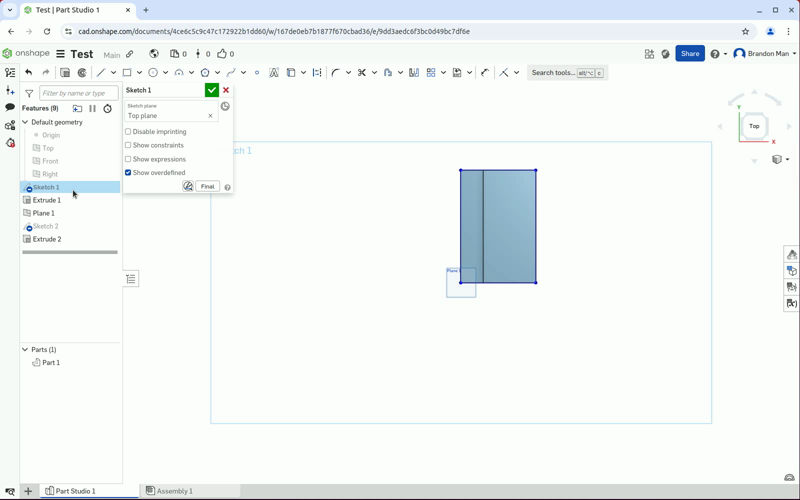
mouse_move(229, 92)
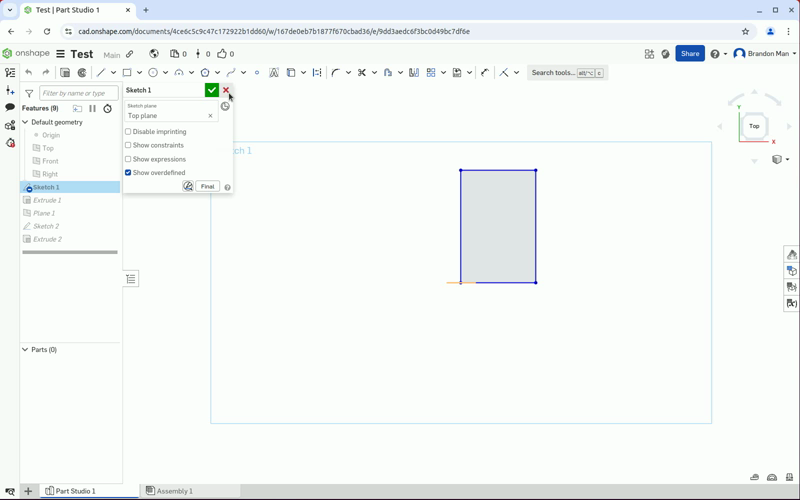
click(229, 92)
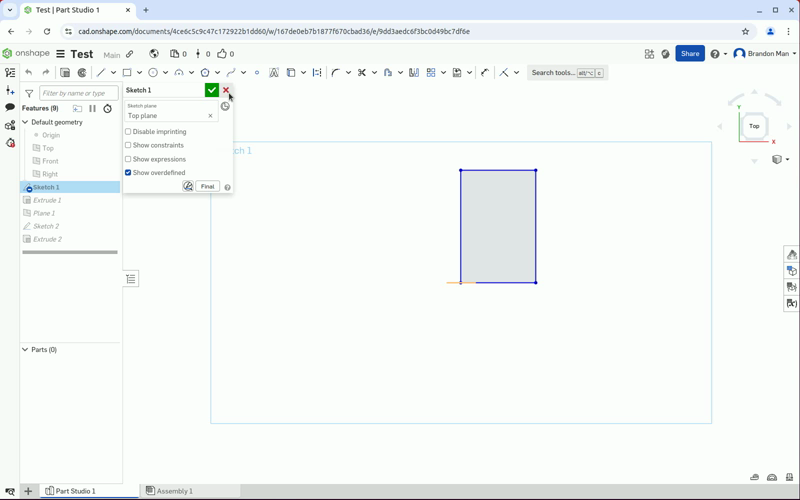
key(shift+s)
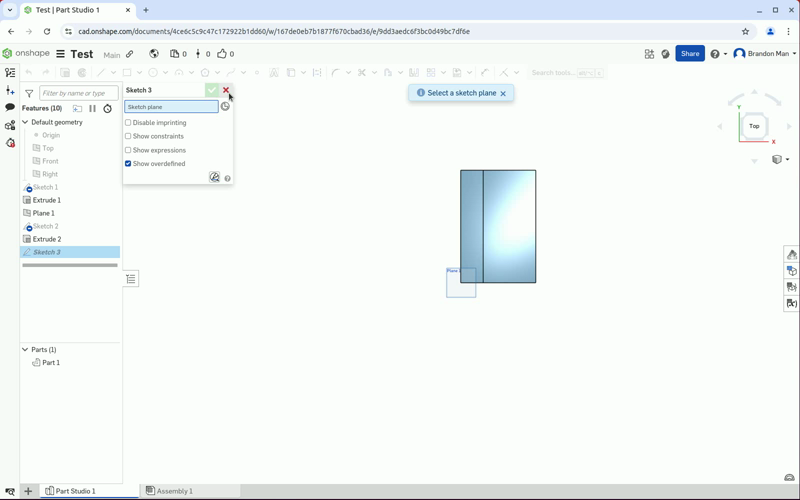
mouse_move(73, 215)
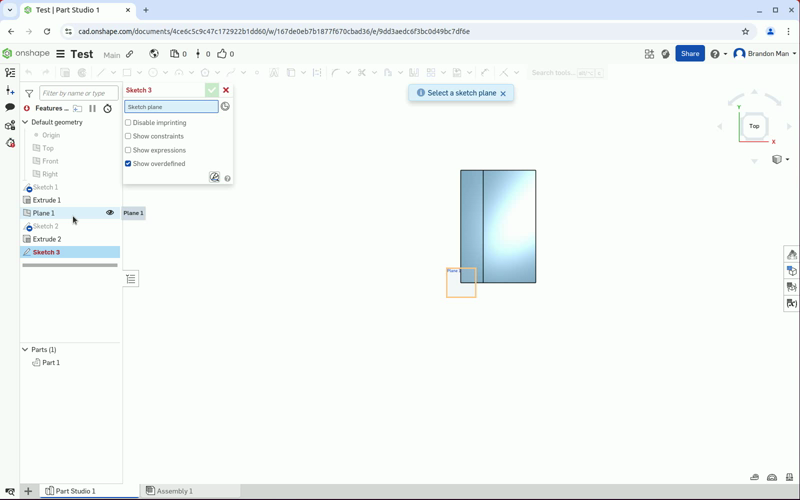
click(73, 215)
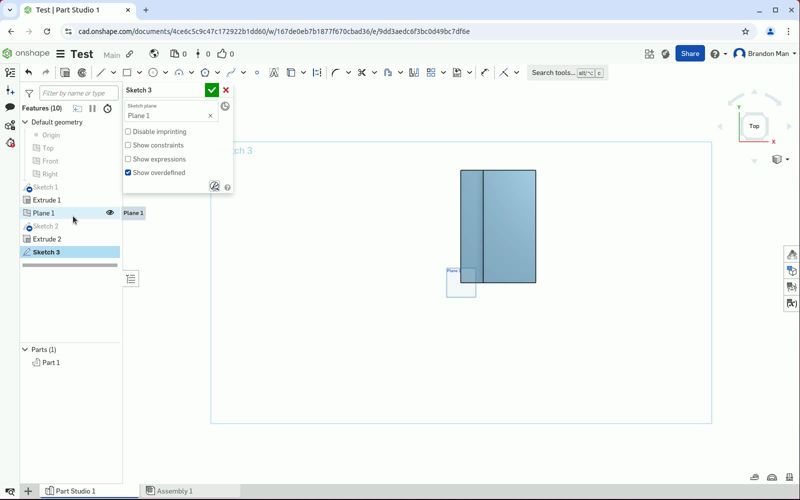
mouse_move(73, 352)
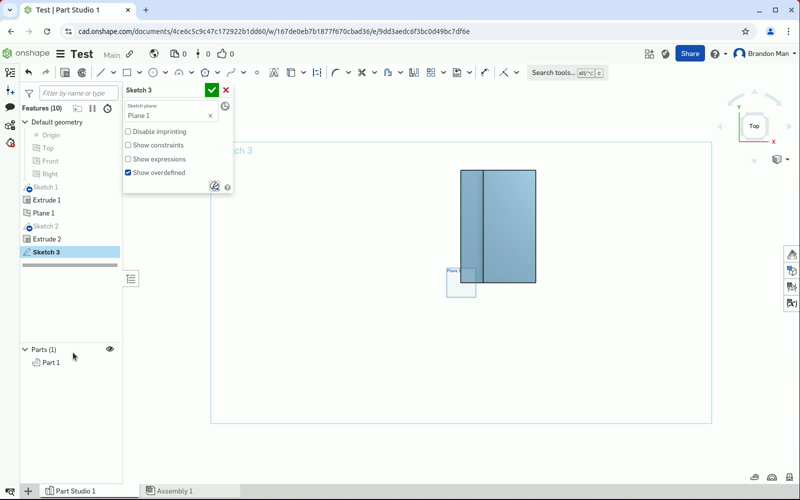
key(y)
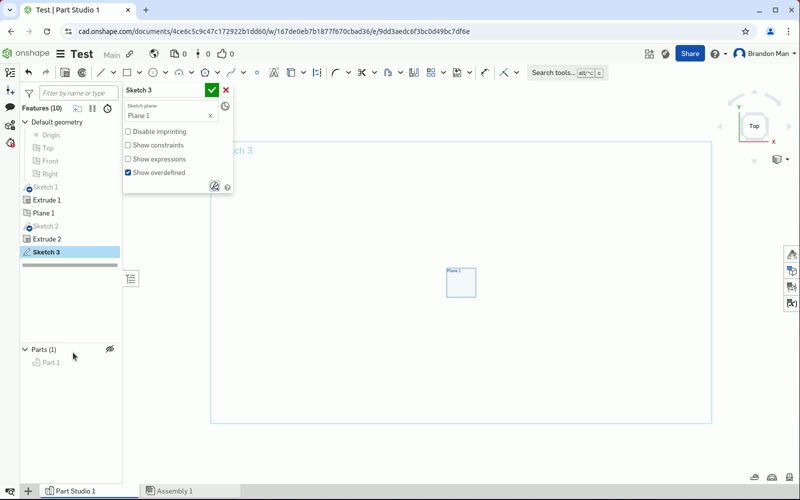
key(c)
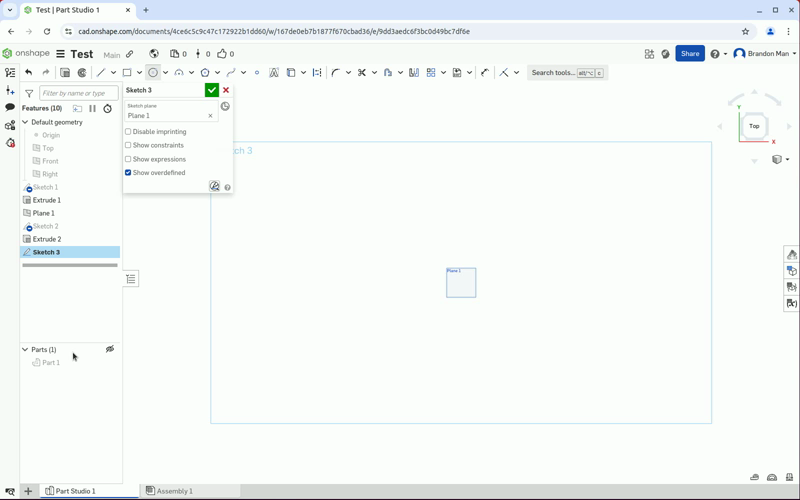
key_down(shift)
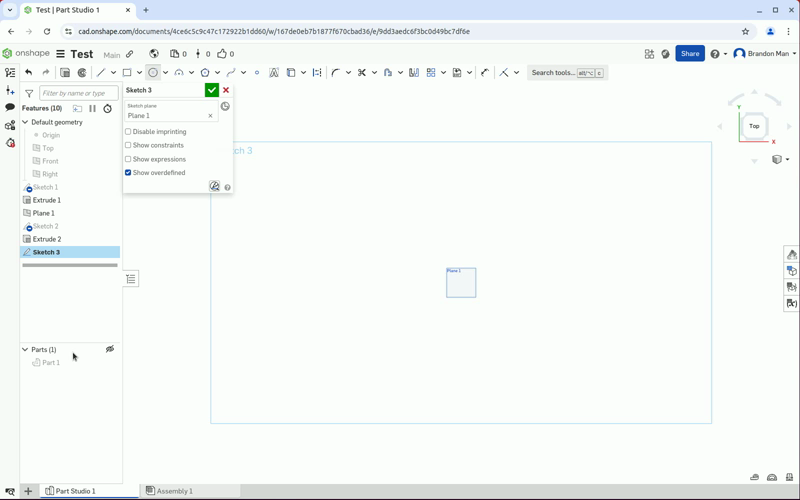
mouse_move(510, 226)
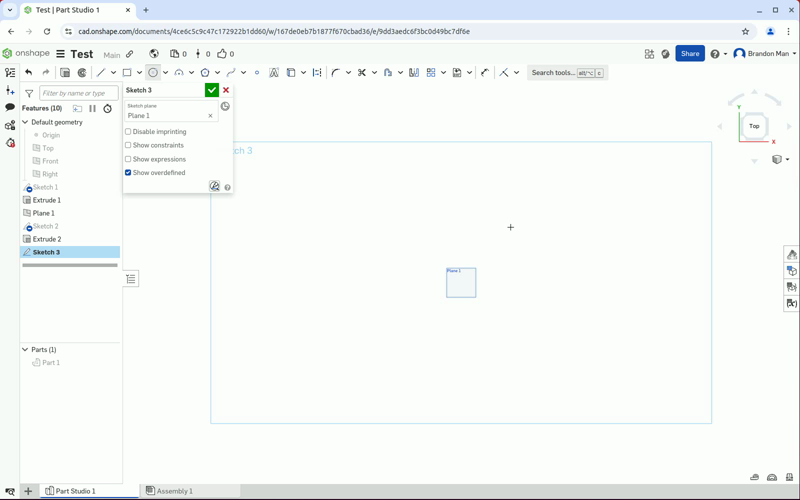
click(510, 226)
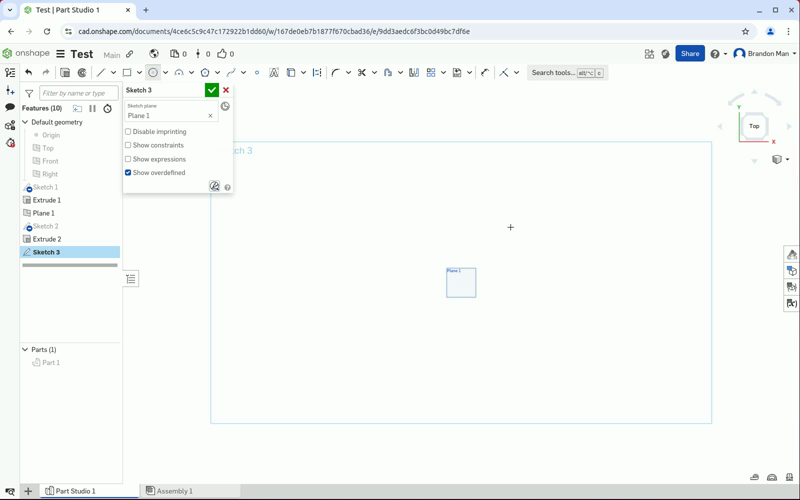
key_up(shift)
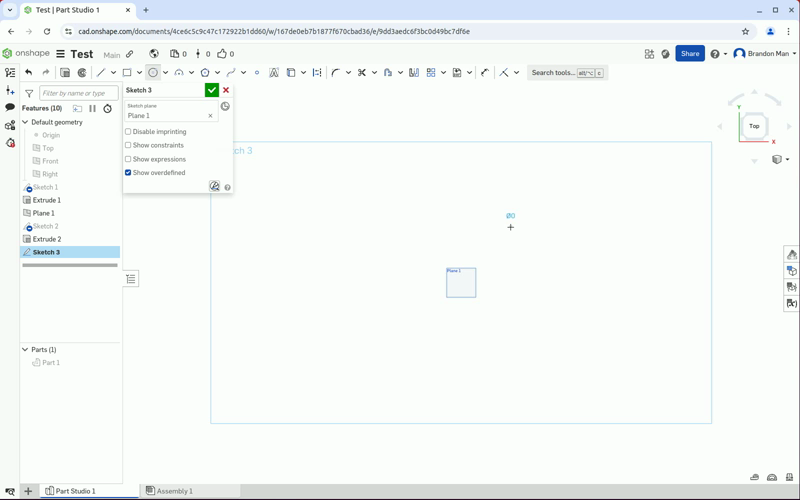
mouse_move(526, 226)
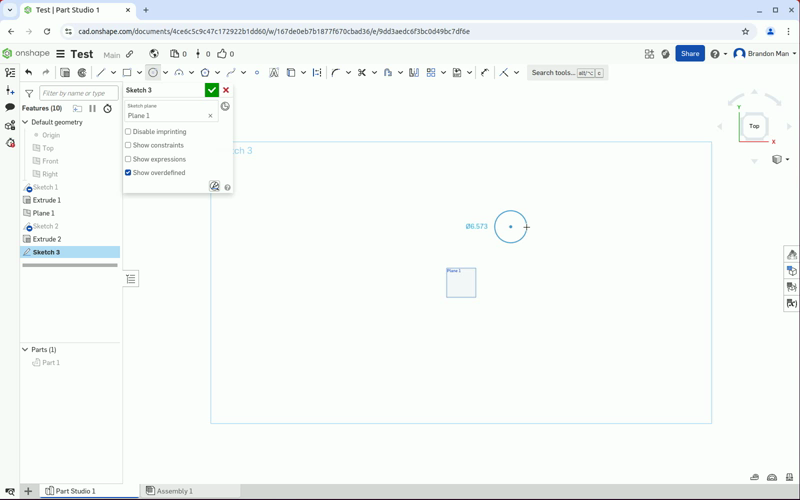
click(526, 226)
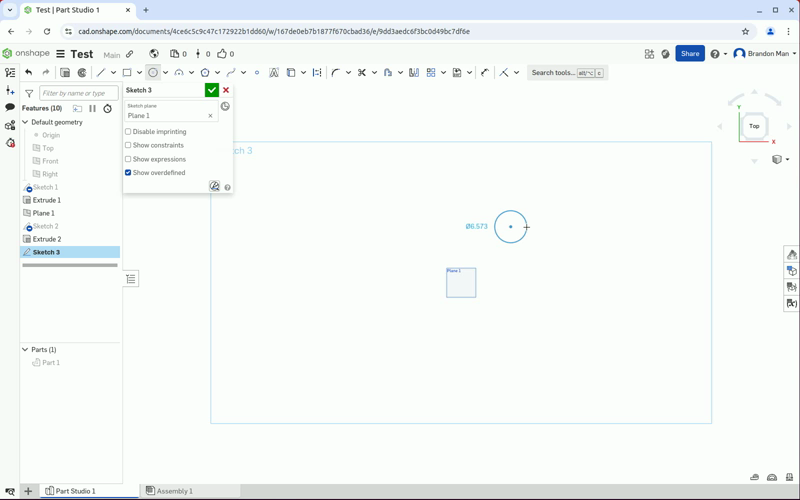
key(esc)
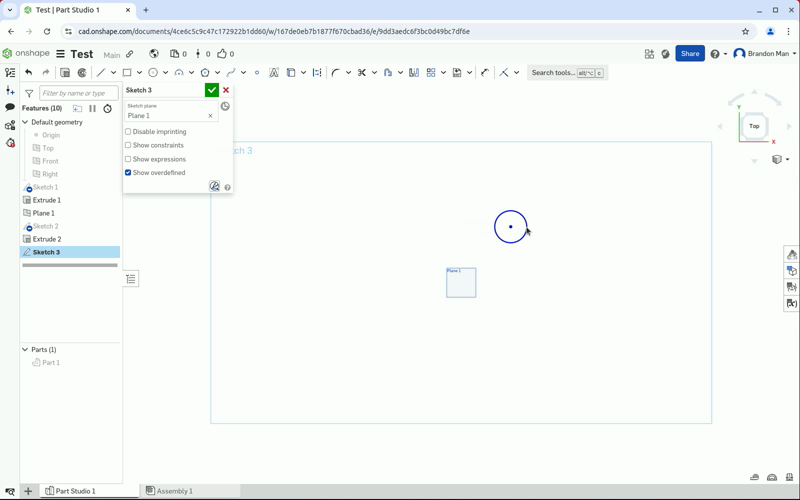
mouse_move(514, 233)
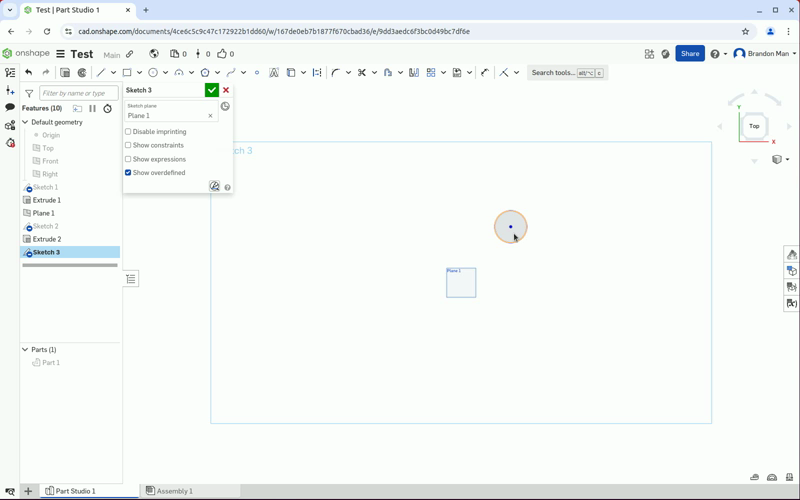
scroll(6)
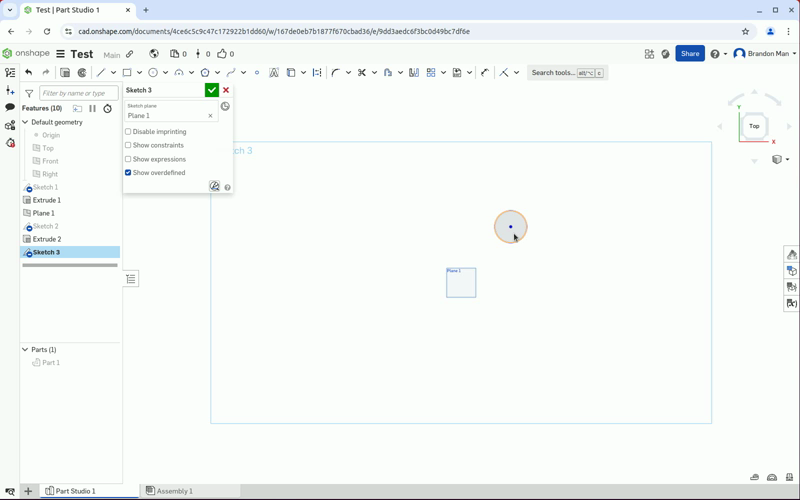
scroll(6)
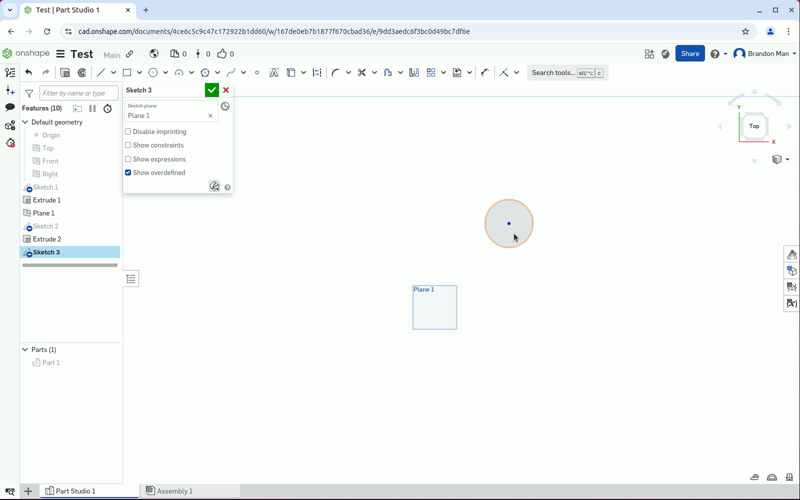
scroll(6)
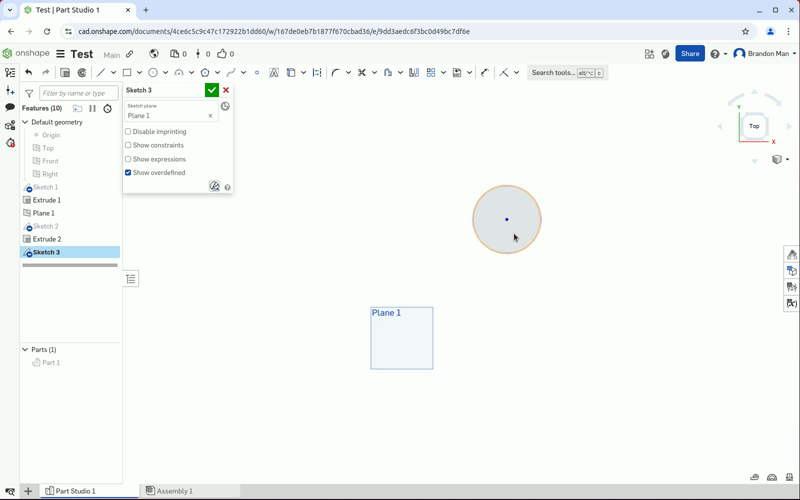
scroll(6)
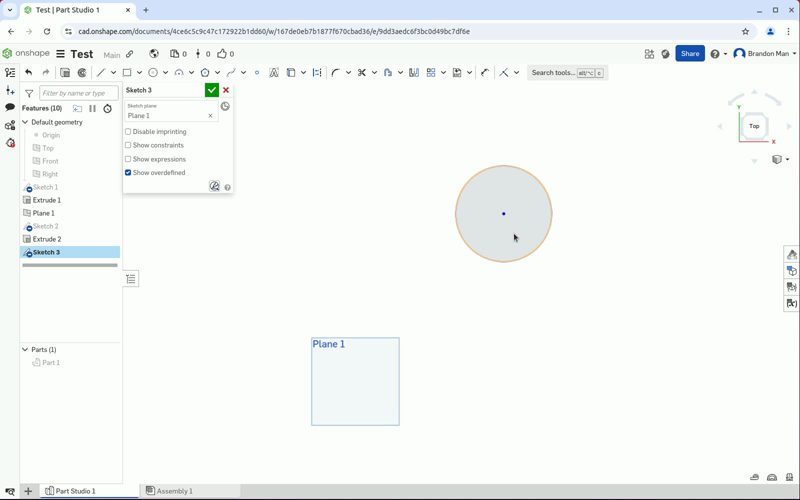
scroll(6)
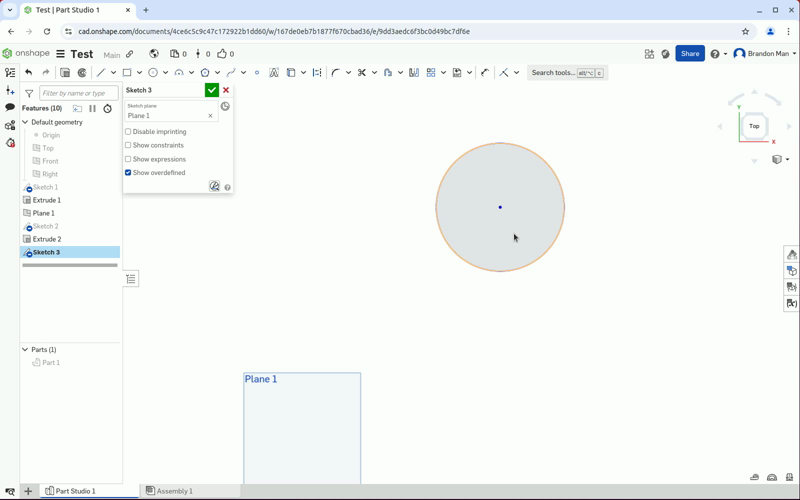
scroll(6)
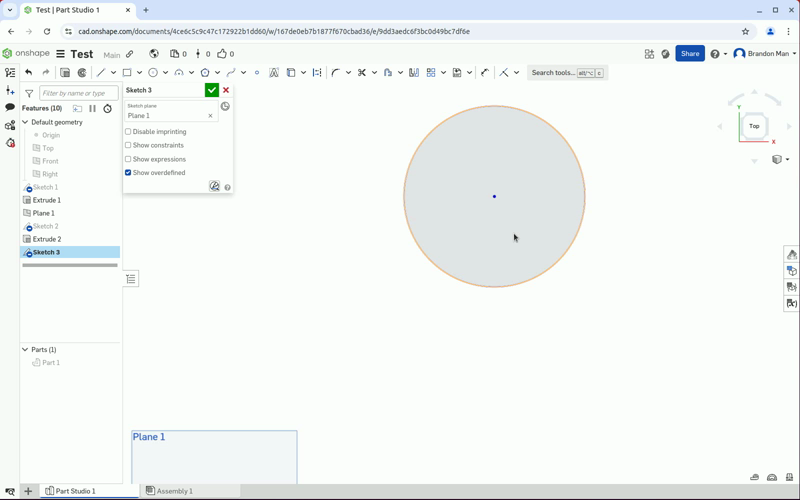
scroll(6)
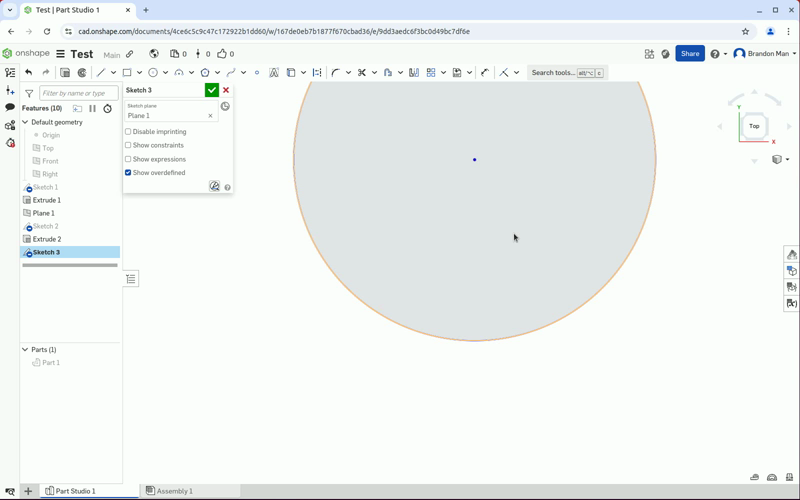
click(514, 233)
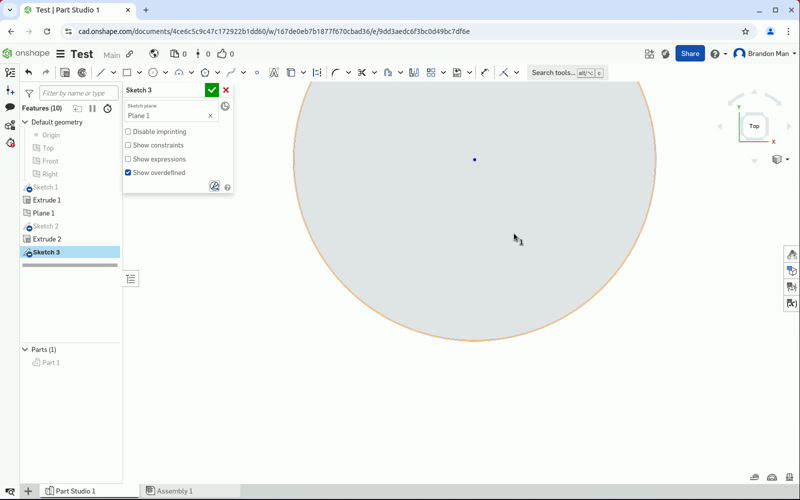
scroll(-6)
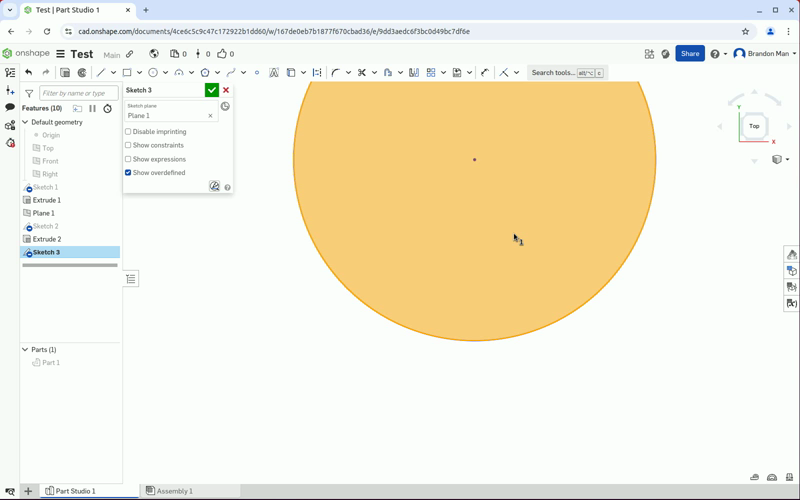
scroll(-6)
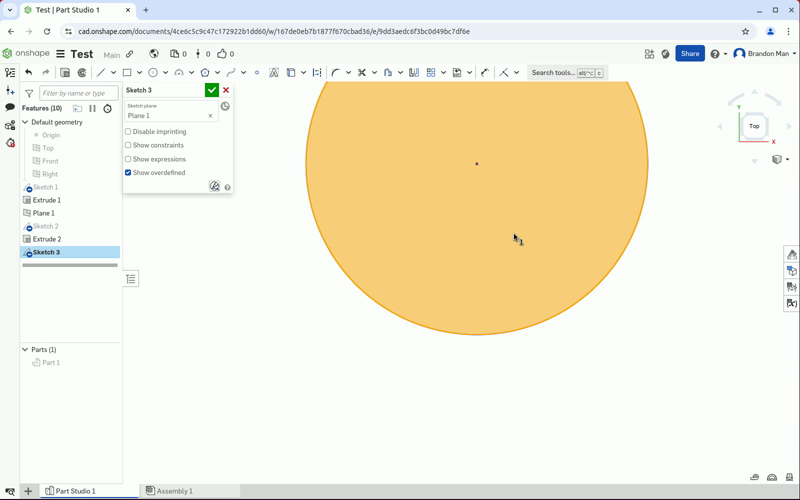
scroll(-6)
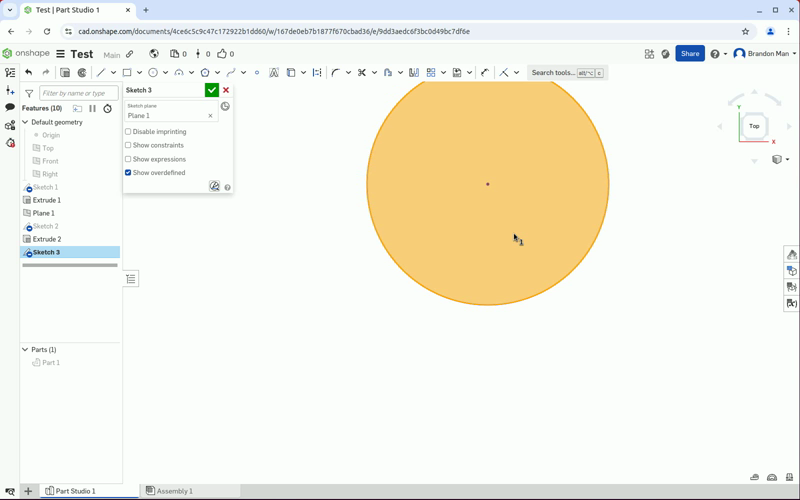
scroll(-6)
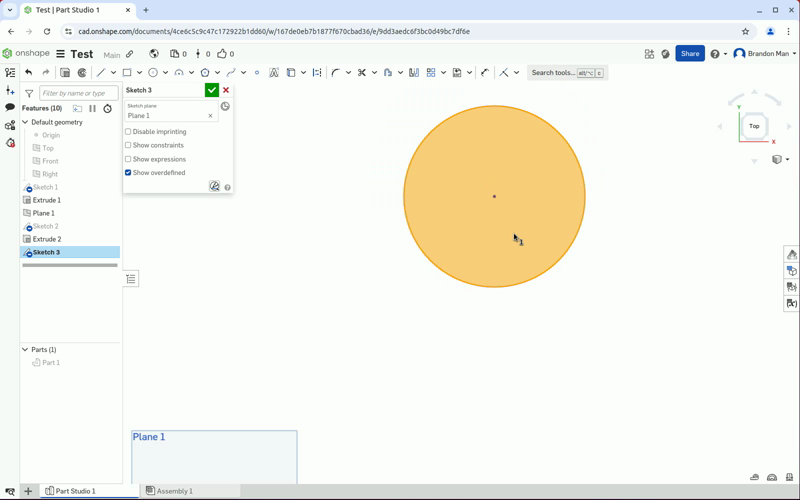
scroll(-6)
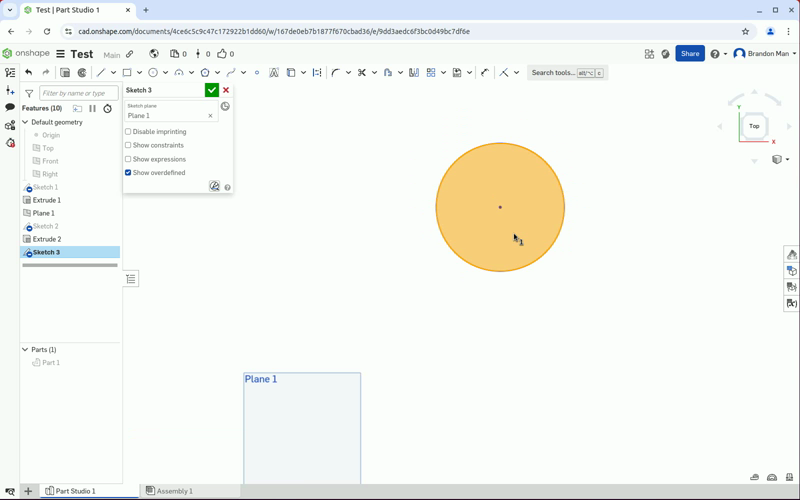
scroll(-6)
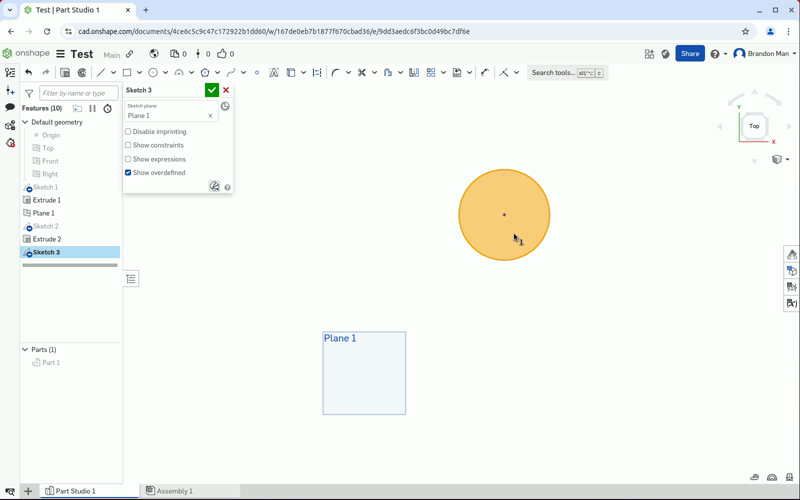
scroll(-6)
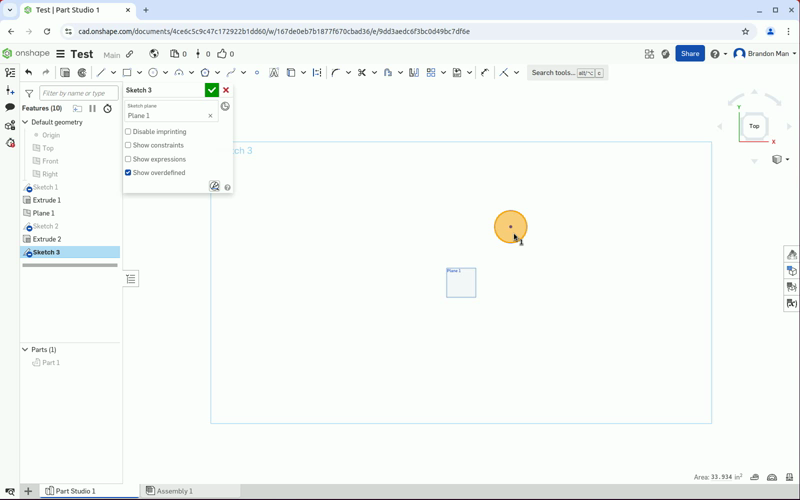
mouse_move(73, 352)
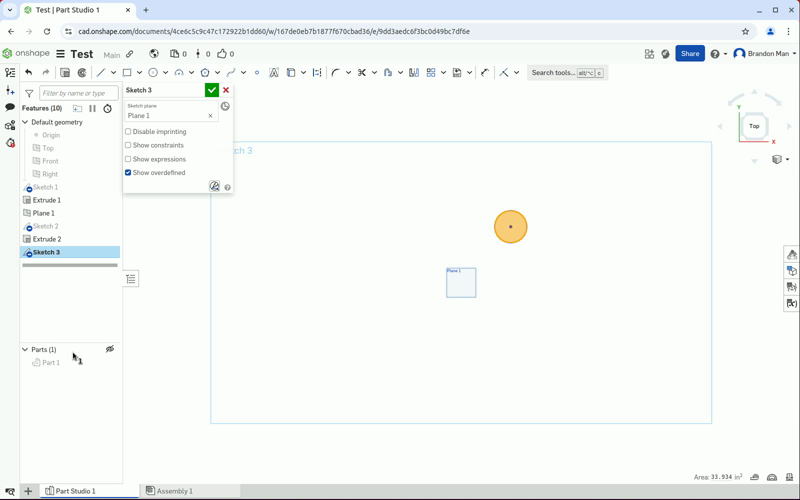
key(shift+y)
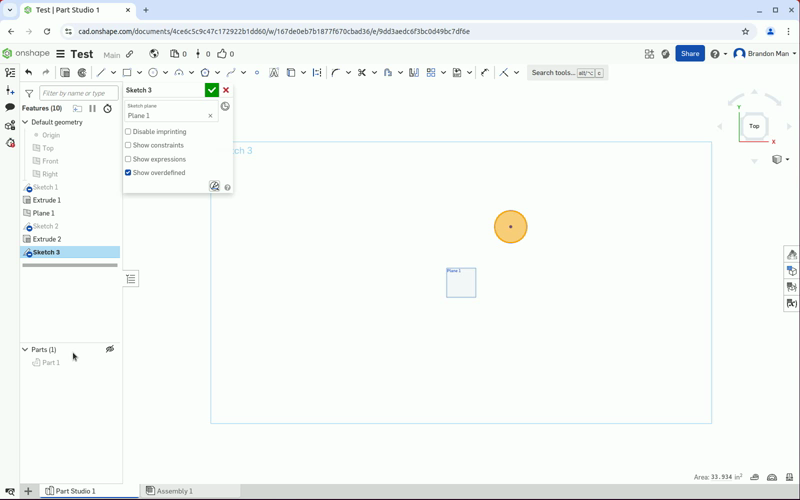
key(shift+e)
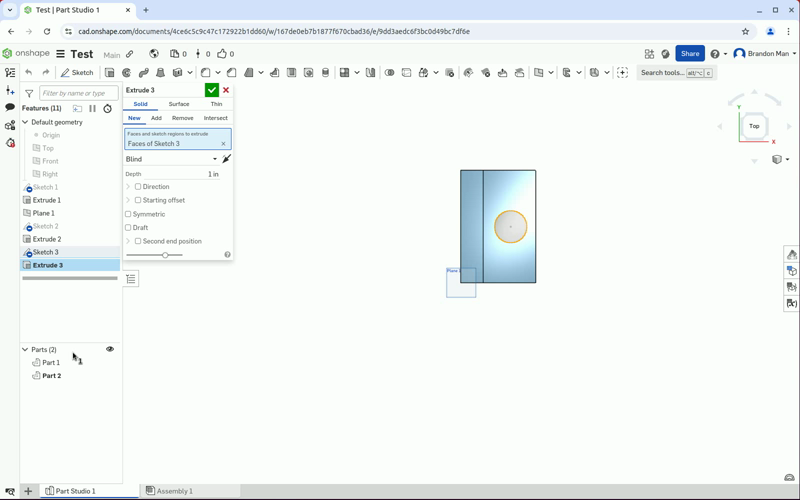
mouse_move(143, 106)
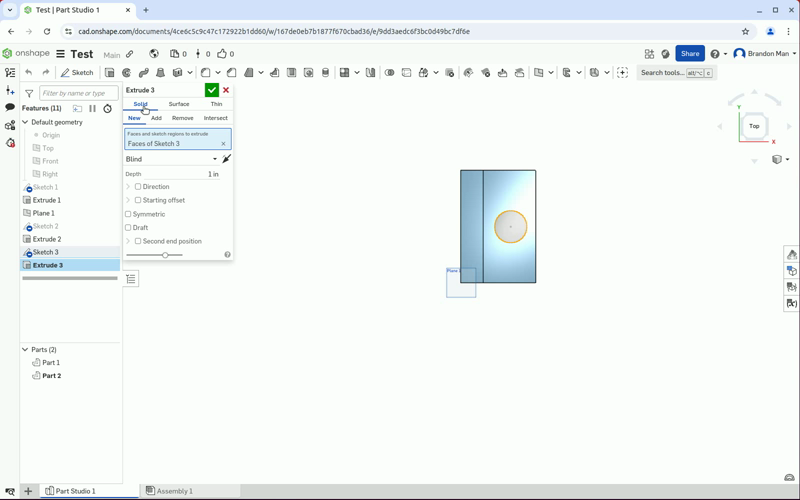
click(143, 106)
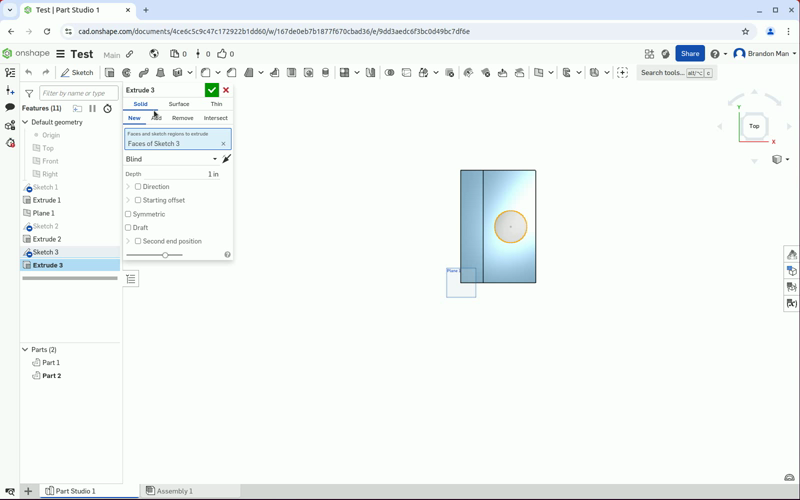
mouse_move(186, 120)
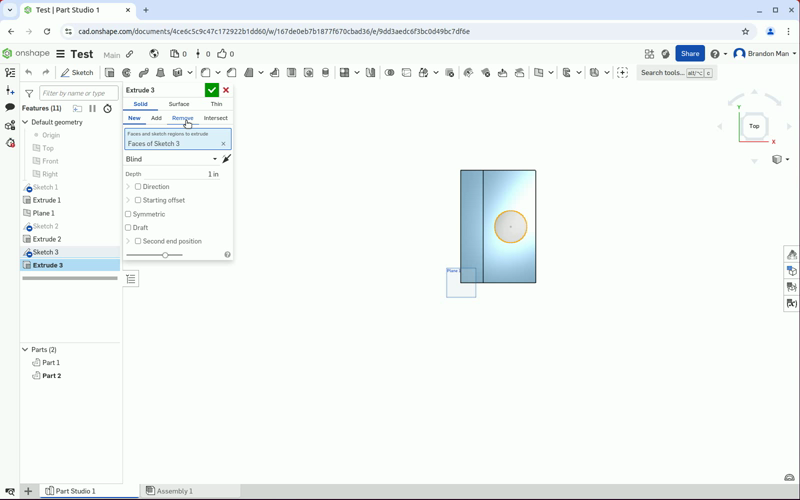
click(186, 120)
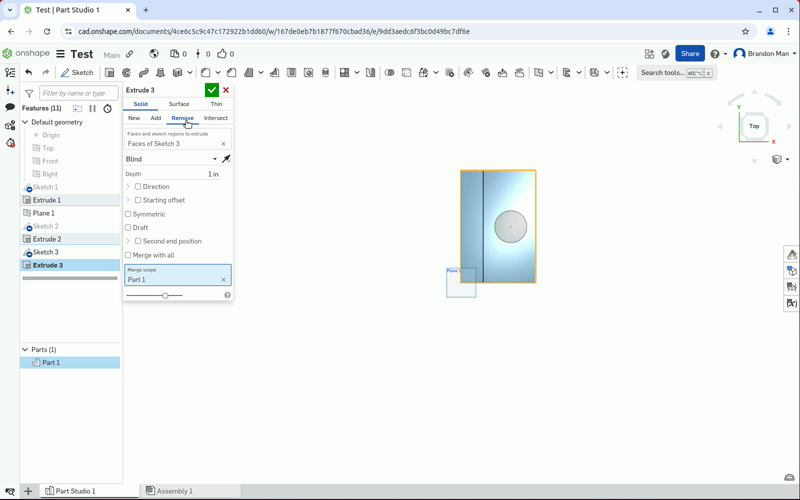
key(tab, 4)
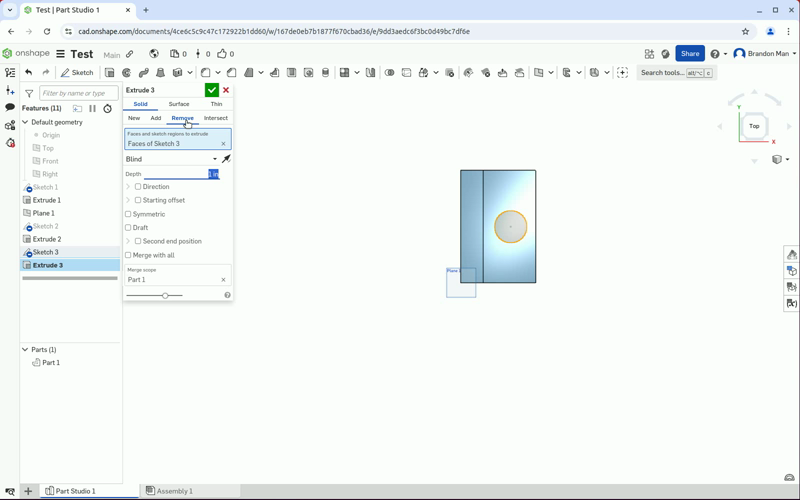
text(30.811)
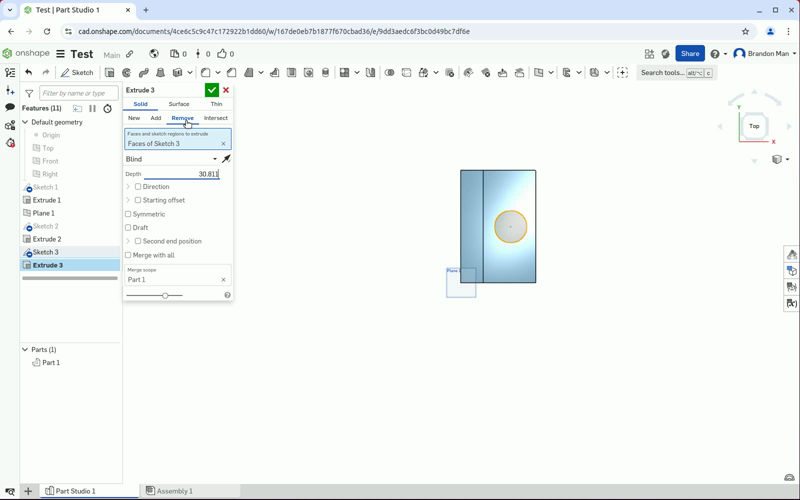
key(tab, 6)
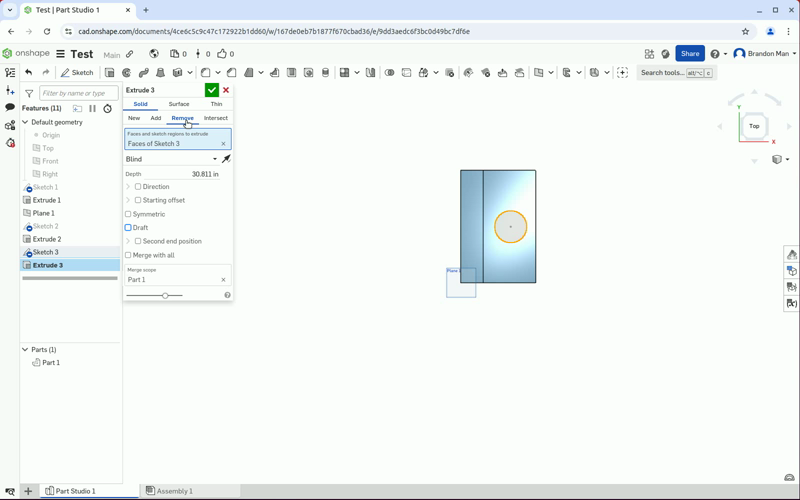
key(space)
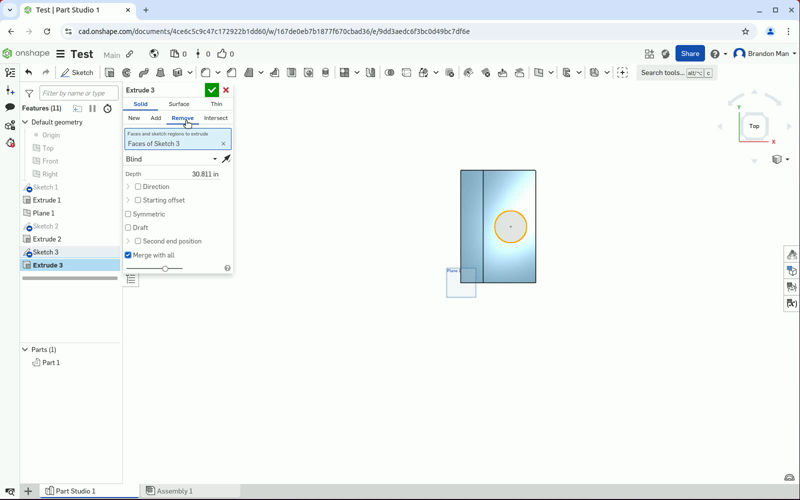
key(enter)
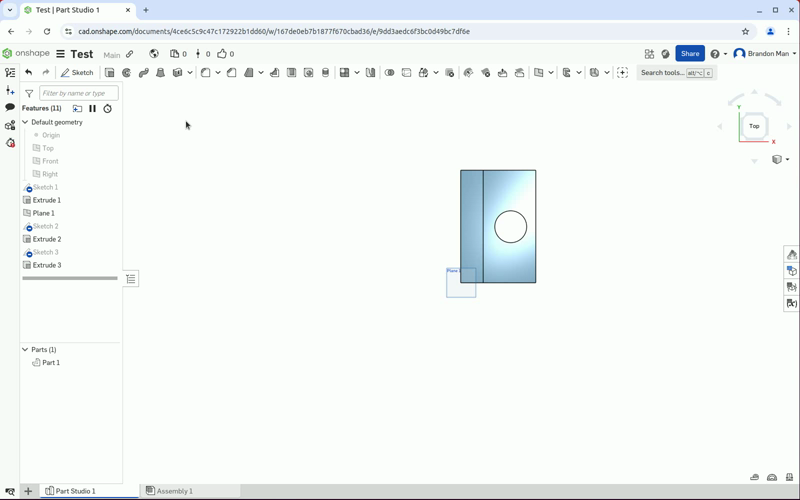
key(shift+h)
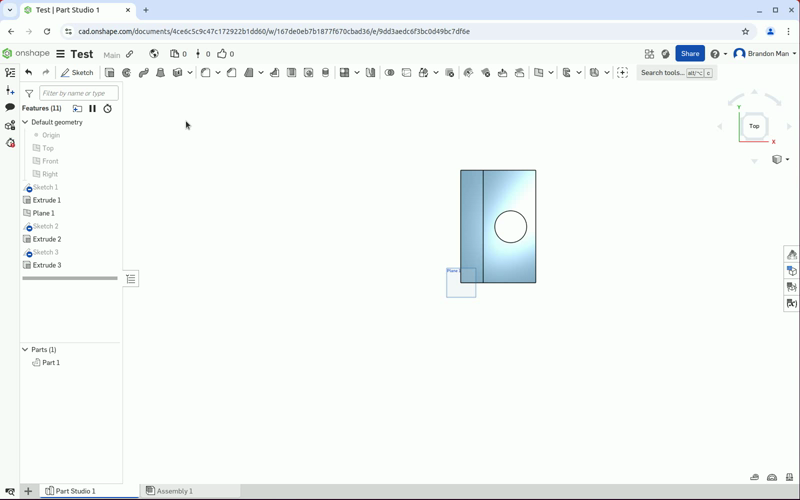
key(shift+h)
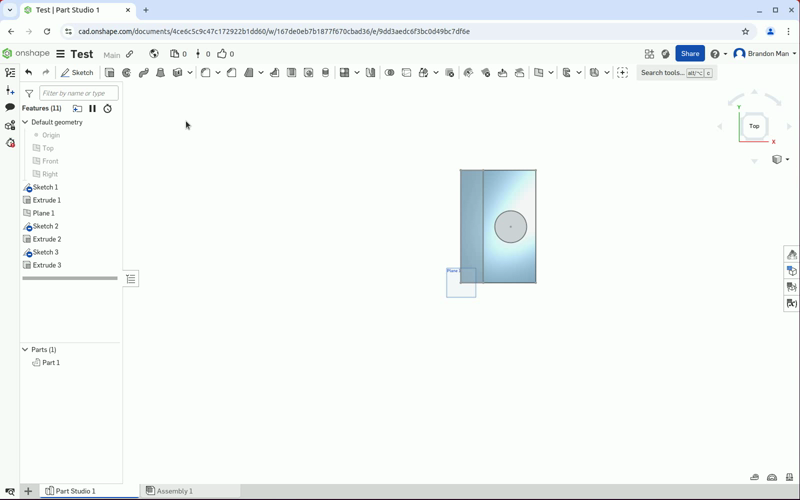
key(shift+7)
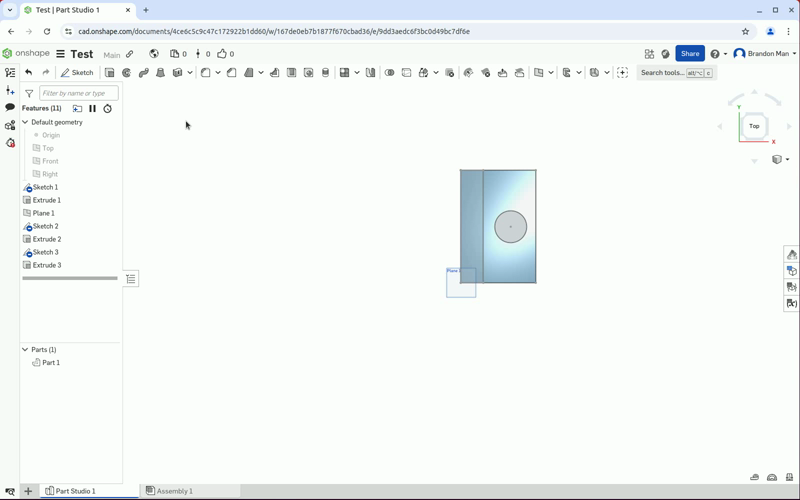
key(up, 3)
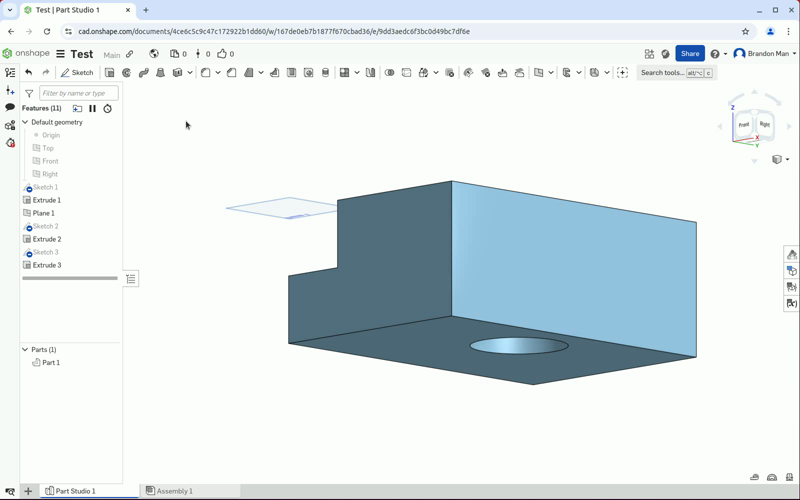
key(left, 3)
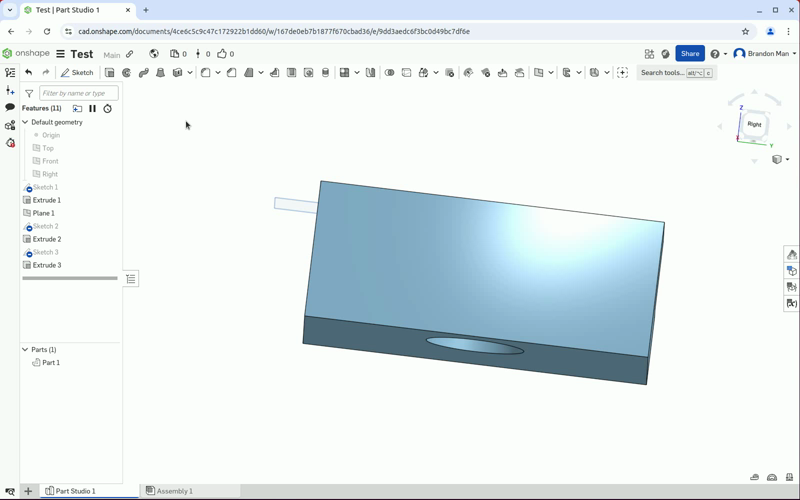
key(right, 3)
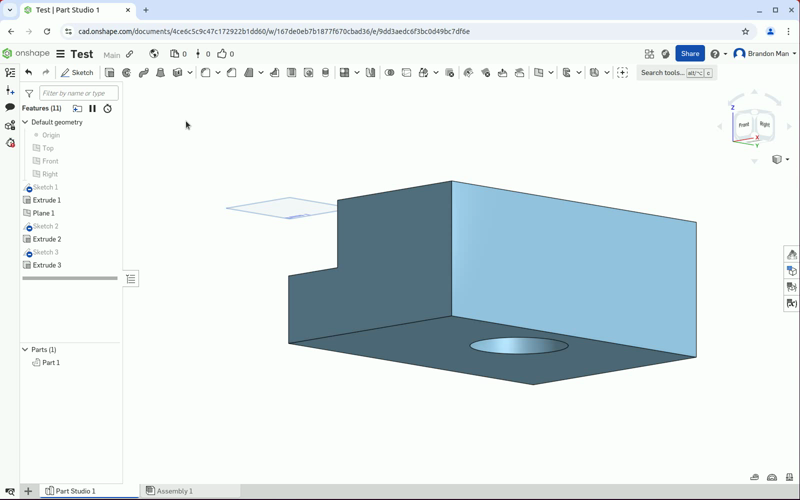
key(down, 3)
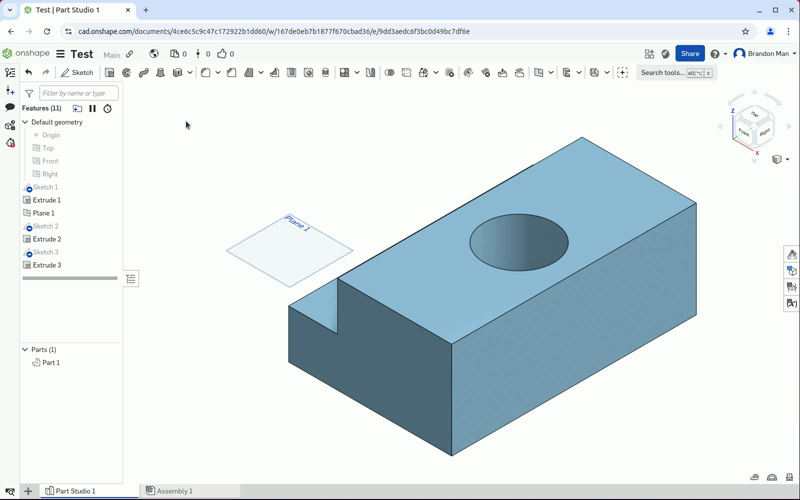
mouse_move(73, 189)
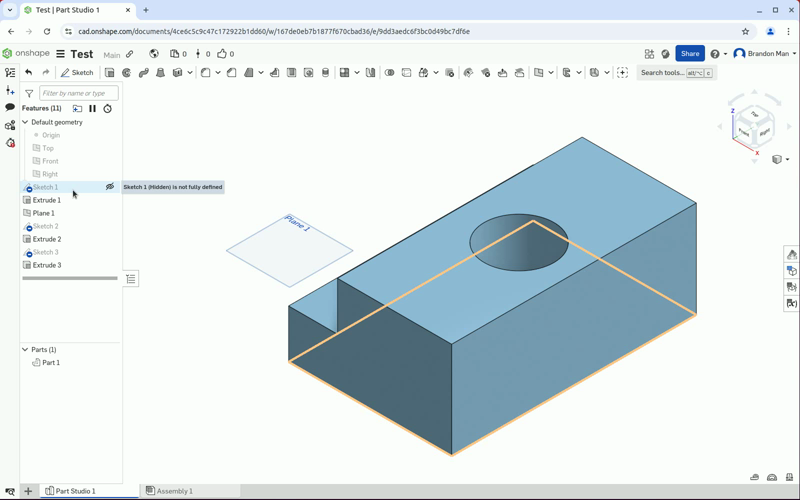
click(73, 189)